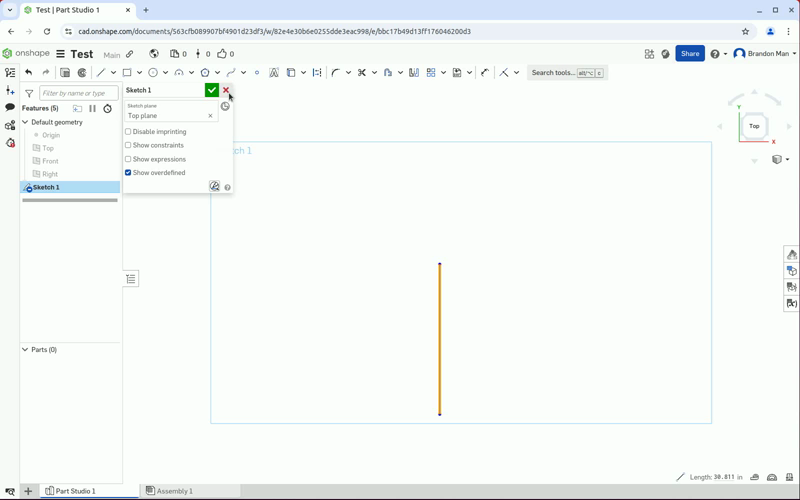
key(shift+h)
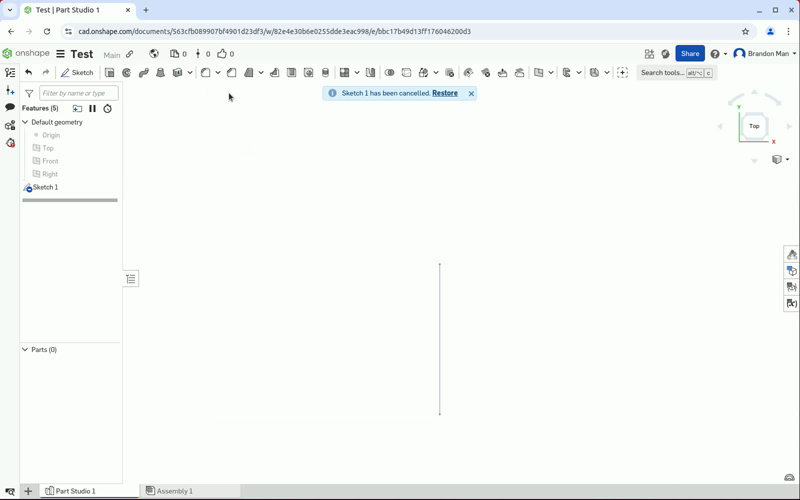
key(shift+s)
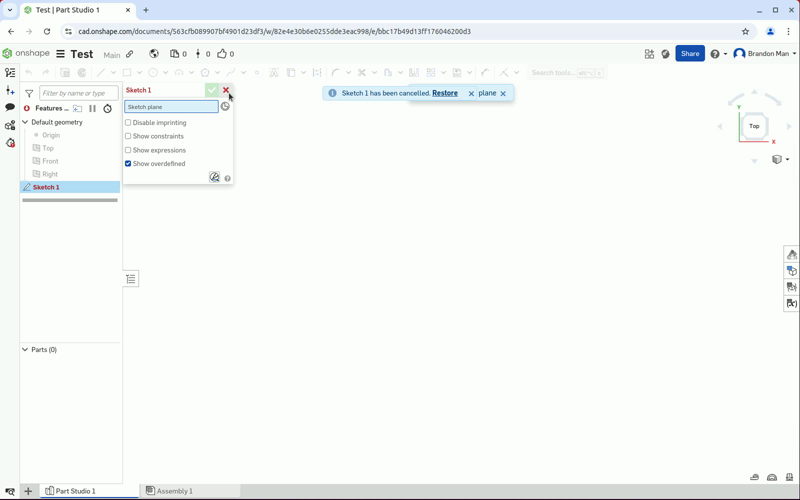
mouse_move(73, 150)
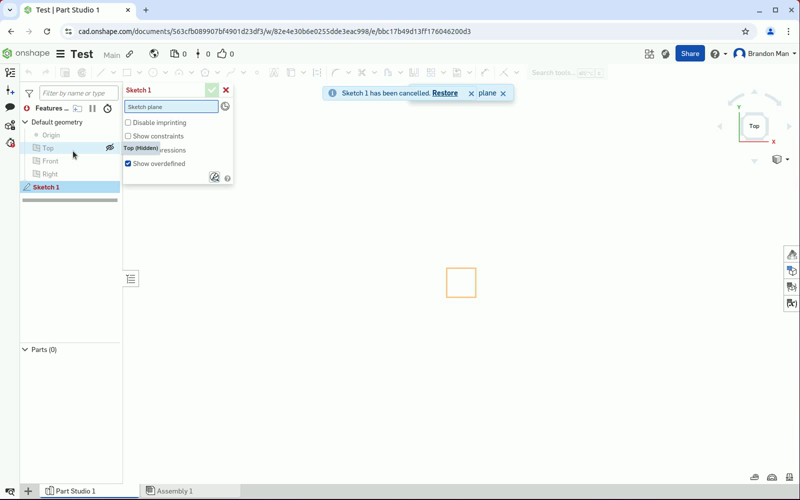
click(73, 150)
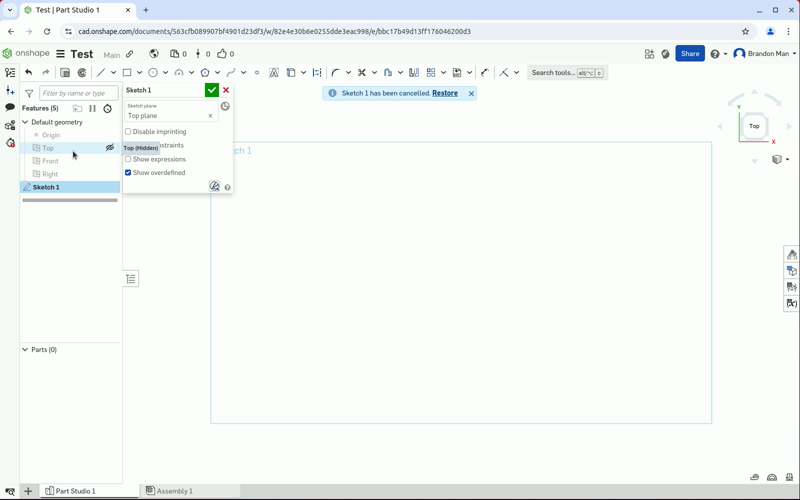
mouse_move(73, 352)
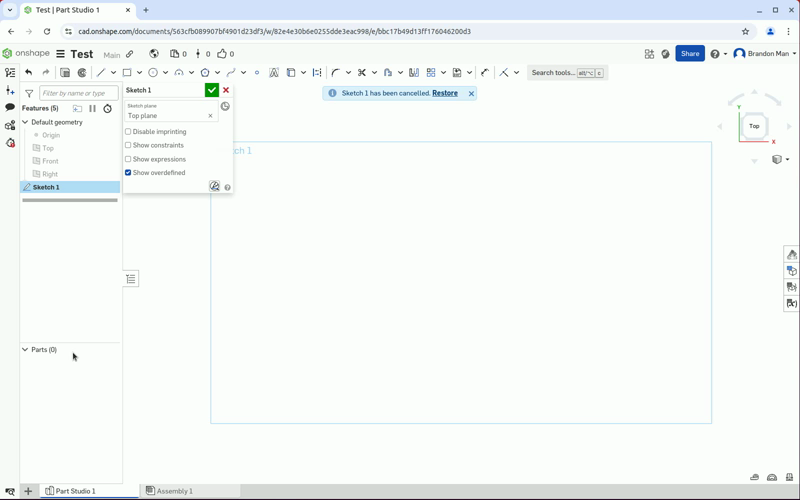
key(y)
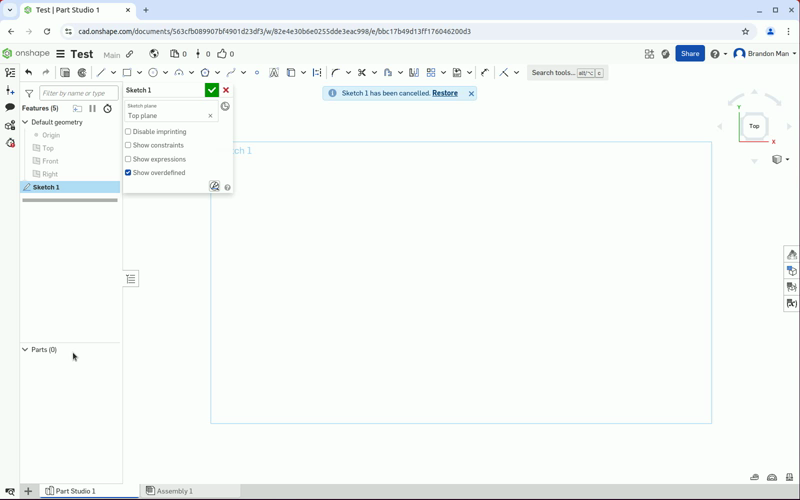
key(a)
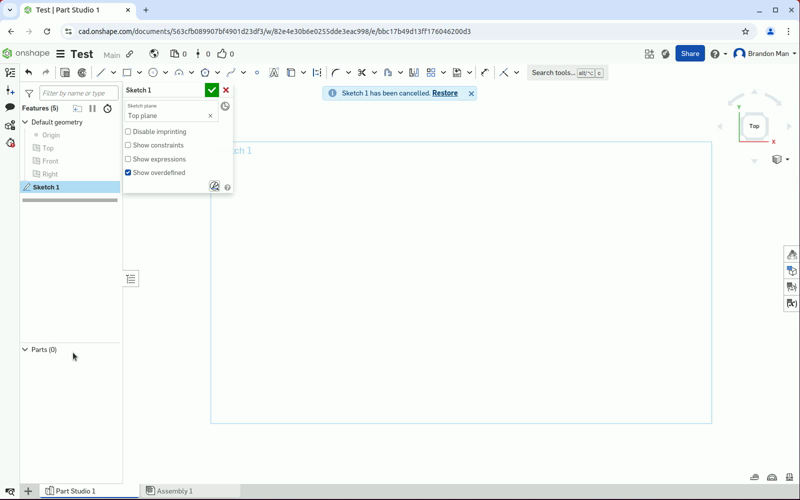
key_down(shift)
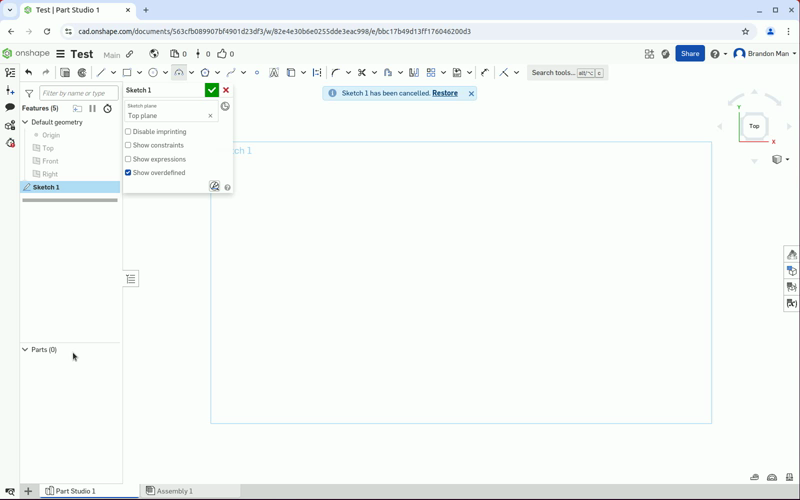
mouse_move(444, 253)
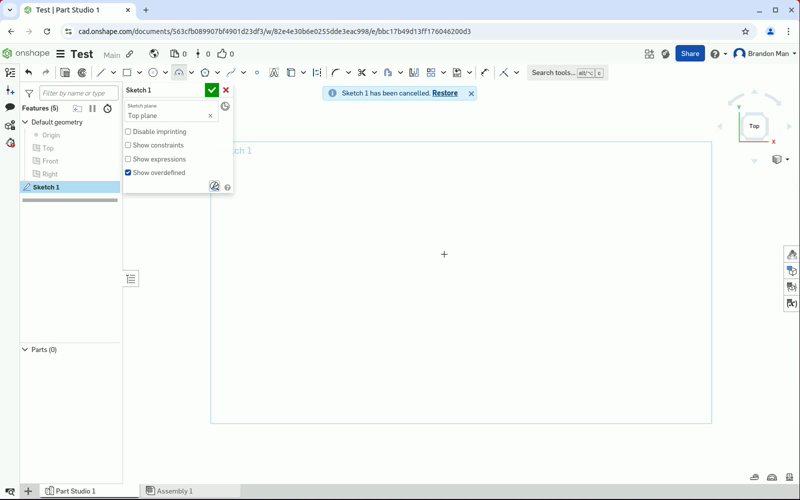
click(444, 253)
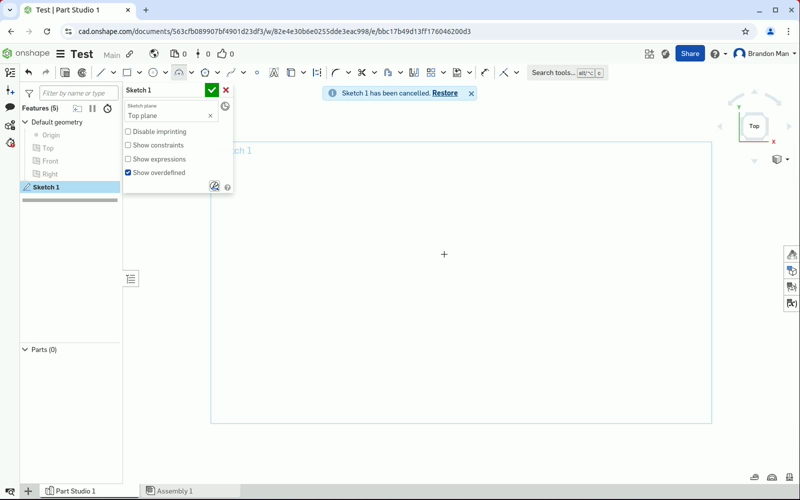
key_up(shift)
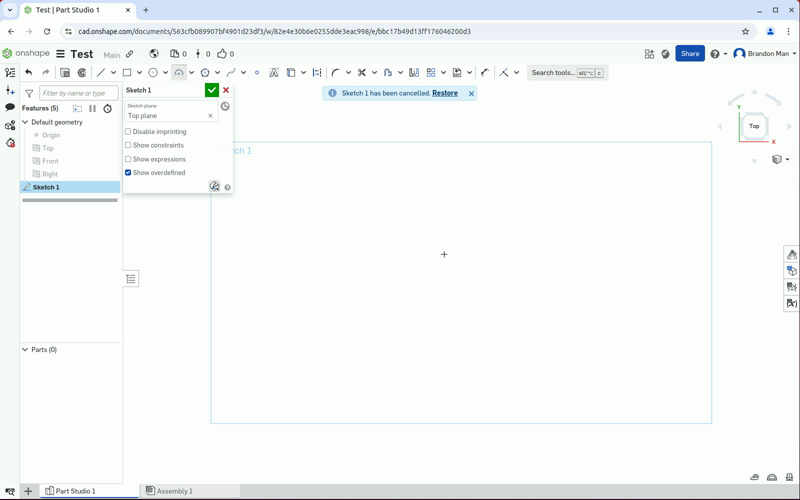
key_down(shift)
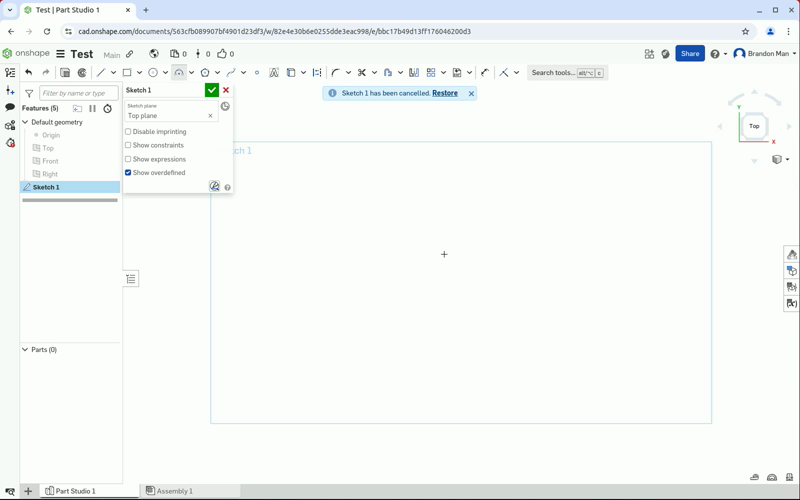
mouse_move(477, 253)
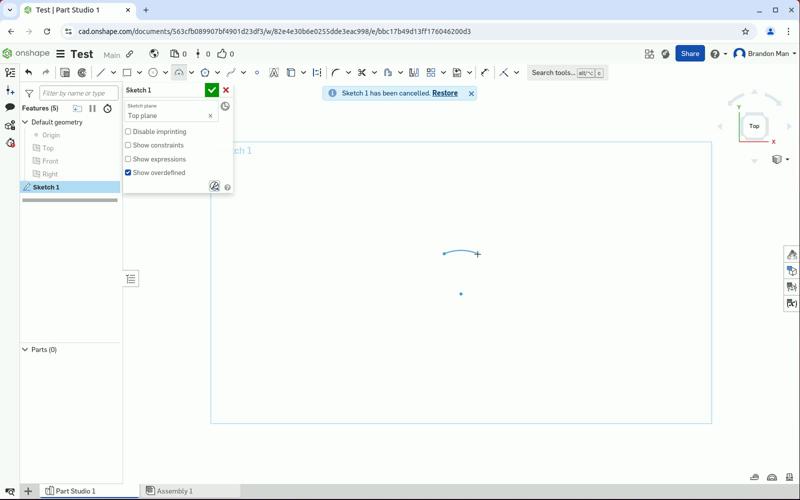
click(477, 253)
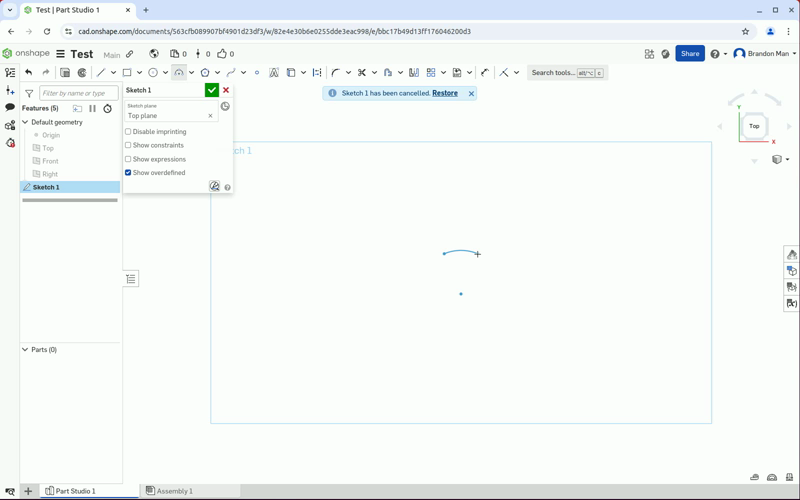
mouse_move(461, 249)
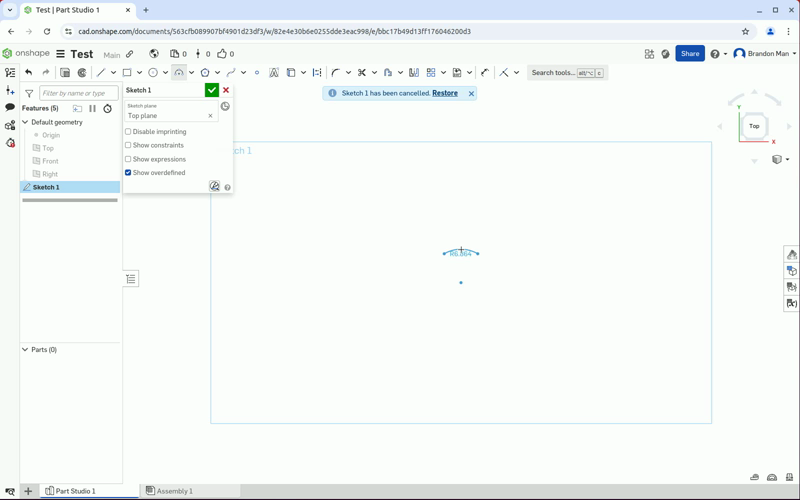
click(461, 249)
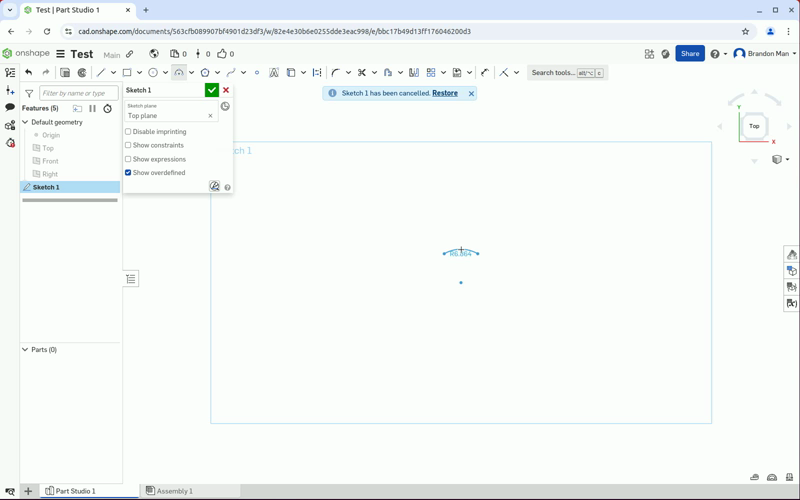
key_up(shift)
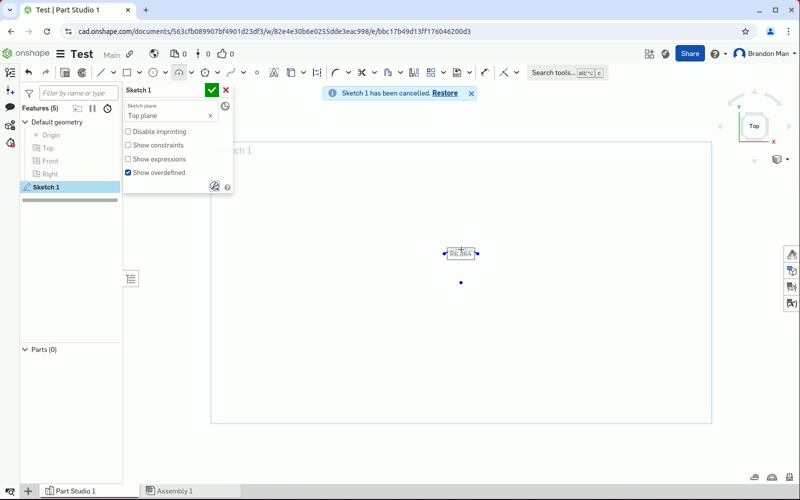
key(esc)
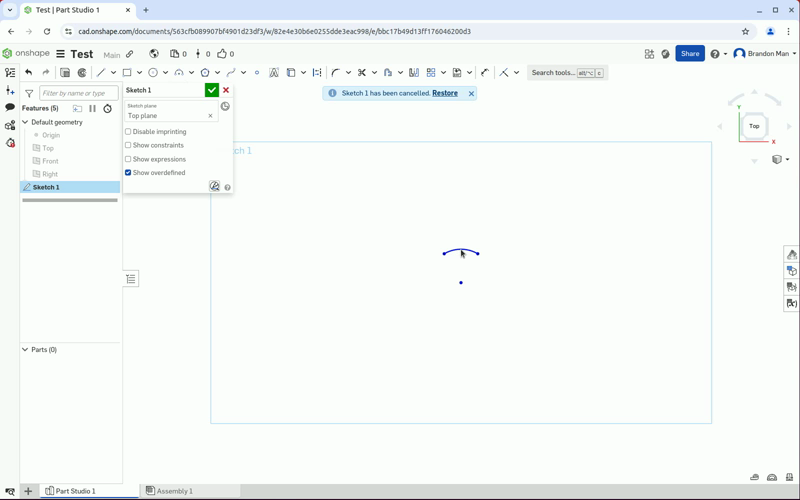
key(l)
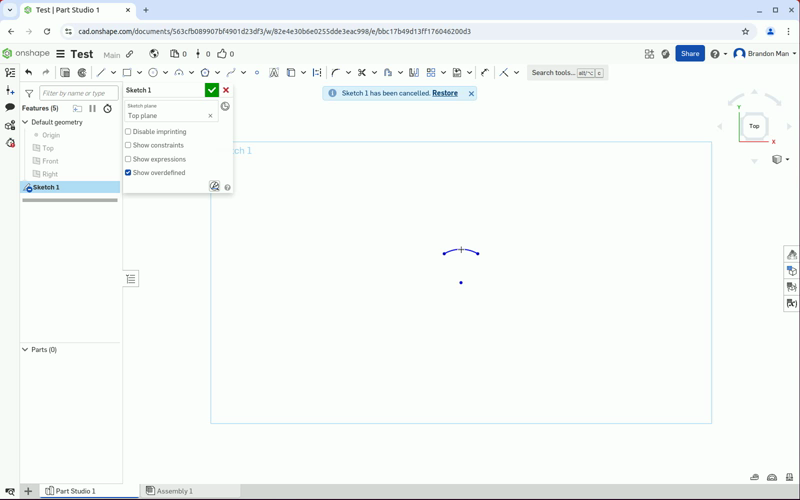
mouse_move(477, 253)
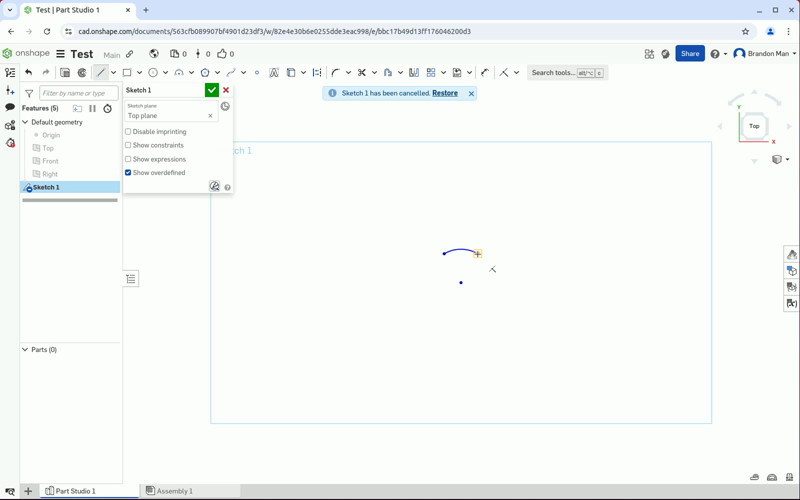
click(477, 253)
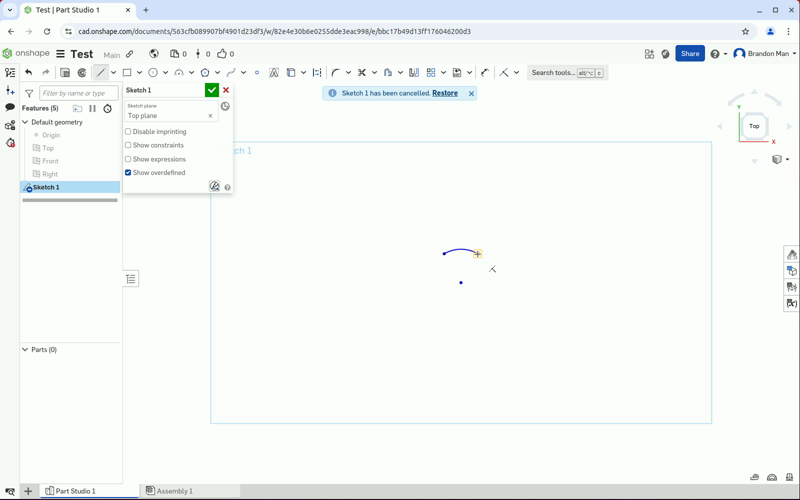
key_down(shift)
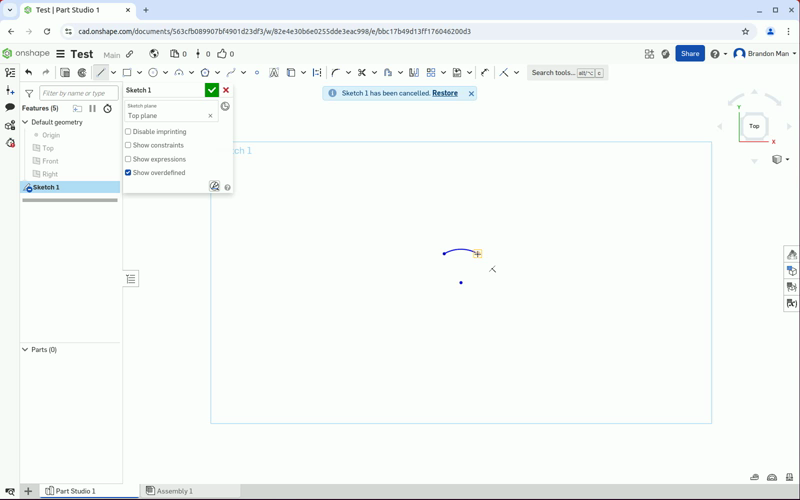
mouse_move(477, 170)
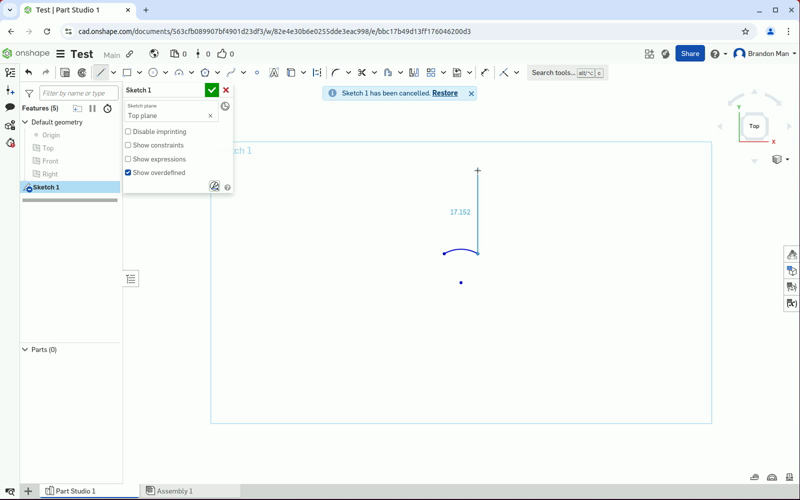
click(477, 170)
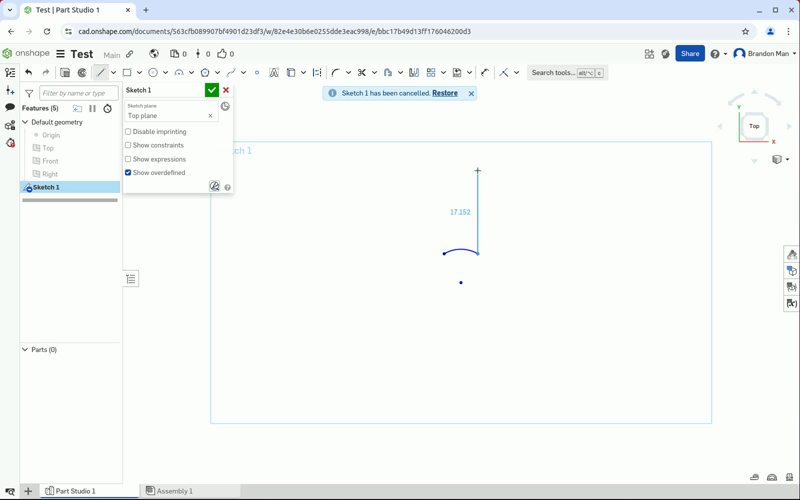
key_up(shift)
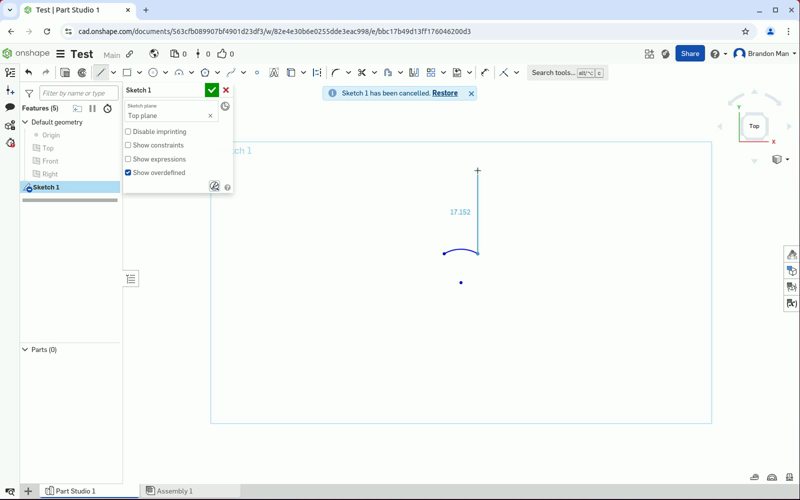
key_down(shift)
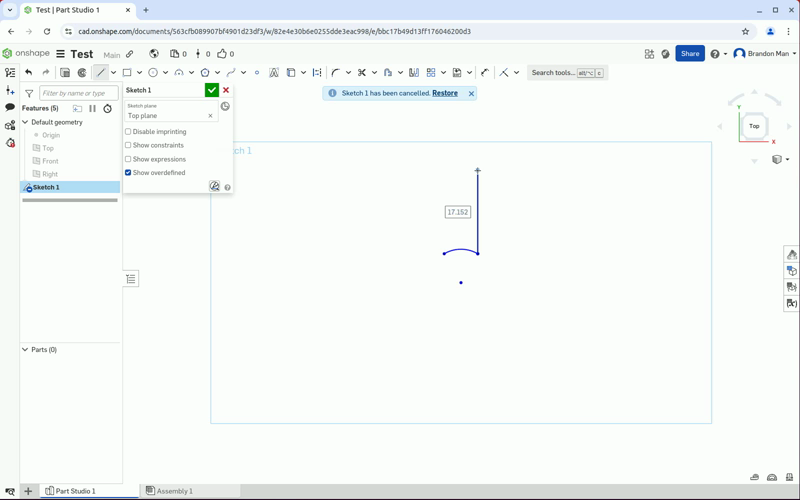
mouse_move(507, 170)
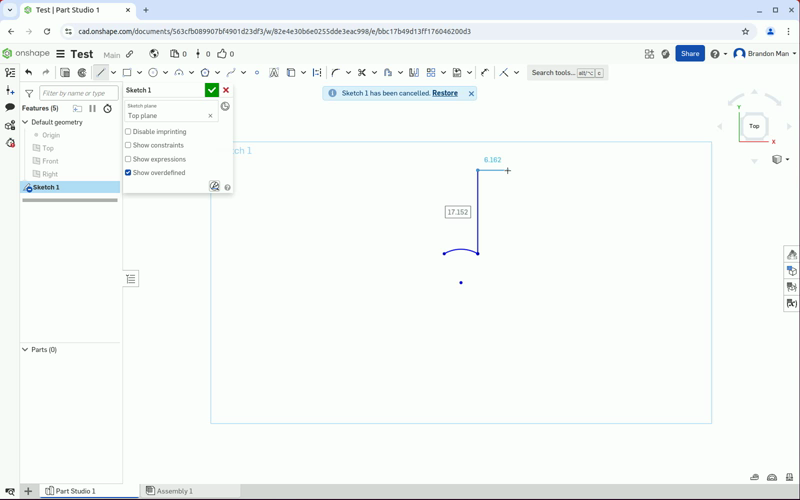
mouse_move(461, 170)
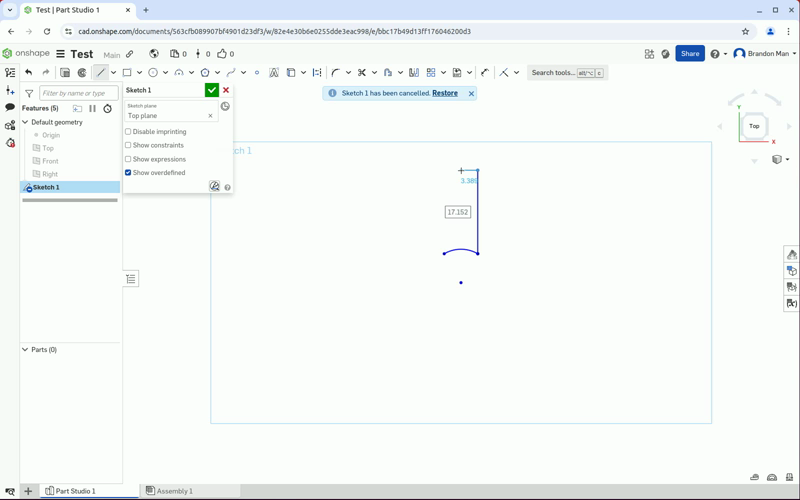
click(461, 170)
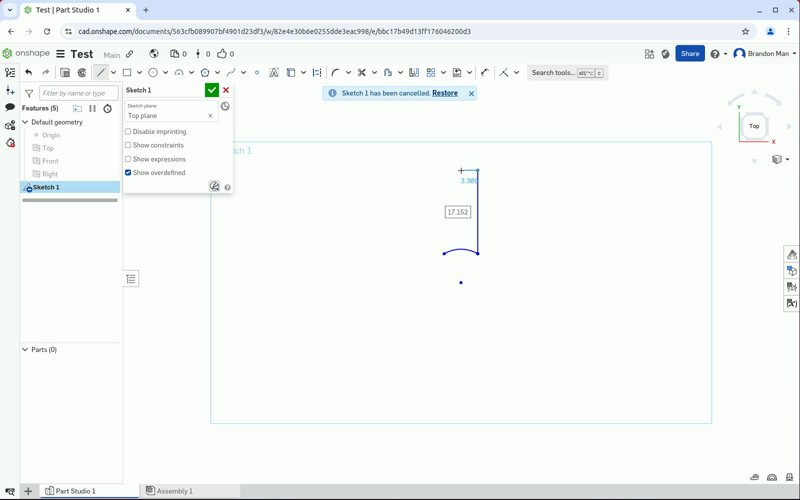
key_up(shift)
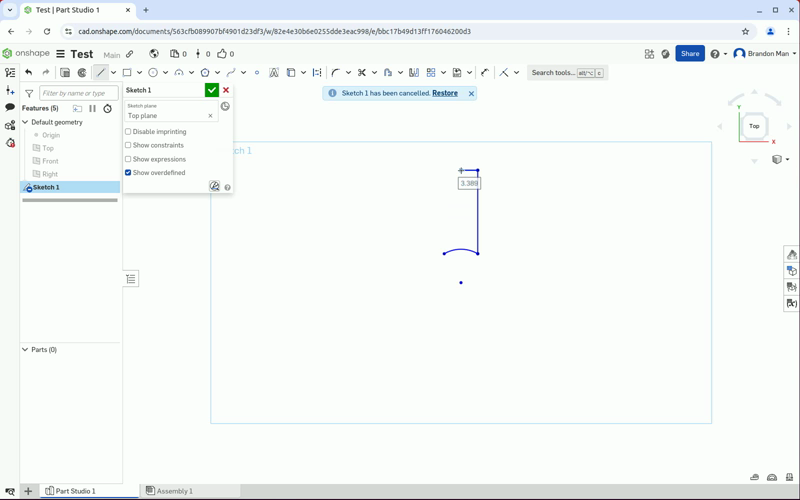
key_down(shift)
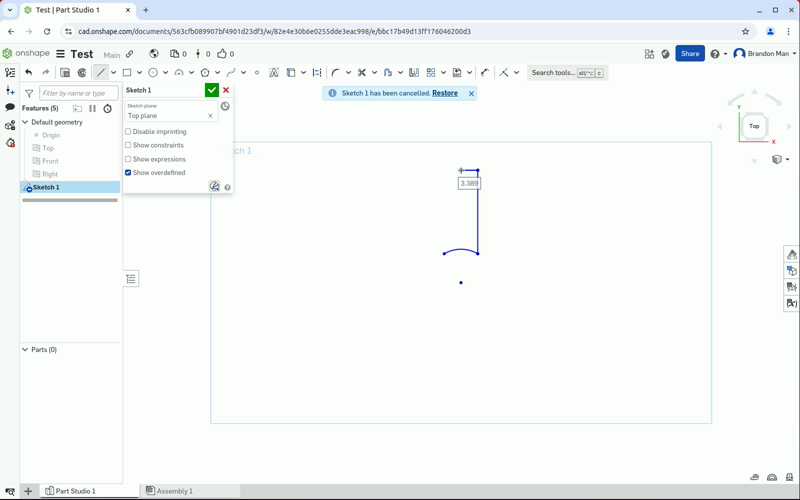
mouse_move(491, 170)
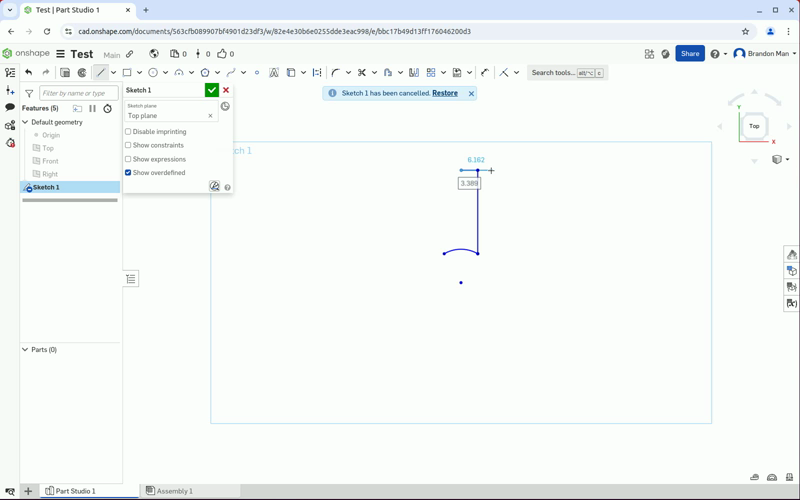
mouse_move(444, 170)
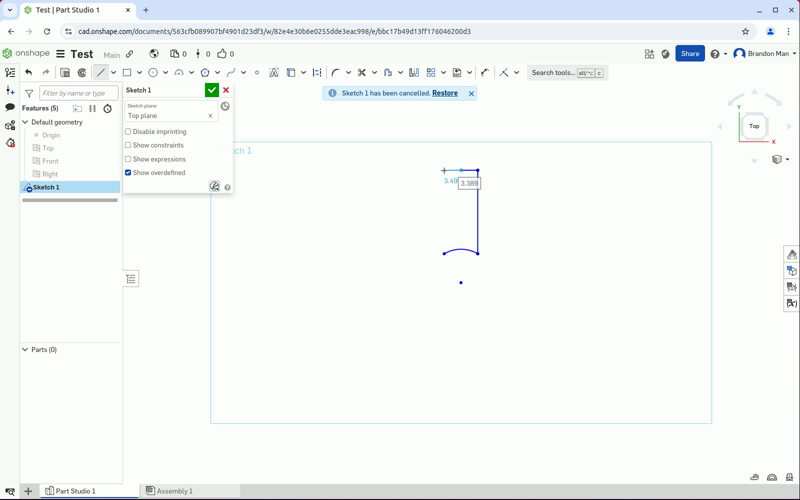
click(444, 170)
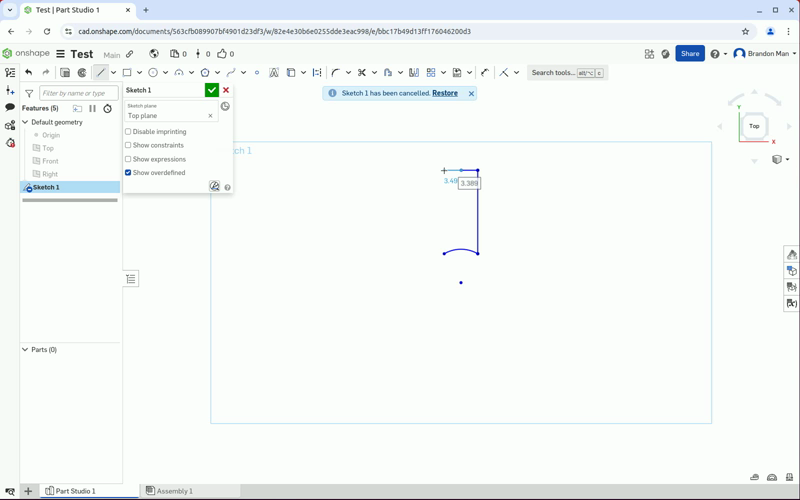
key_up(shift)
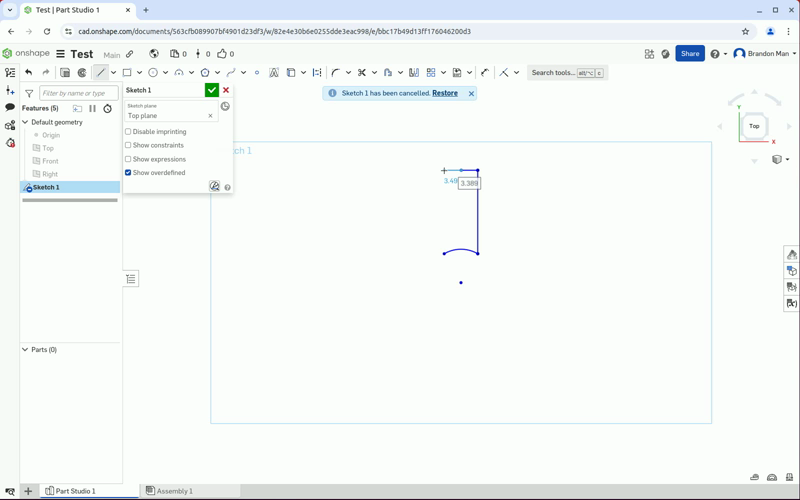
key_down(shift)
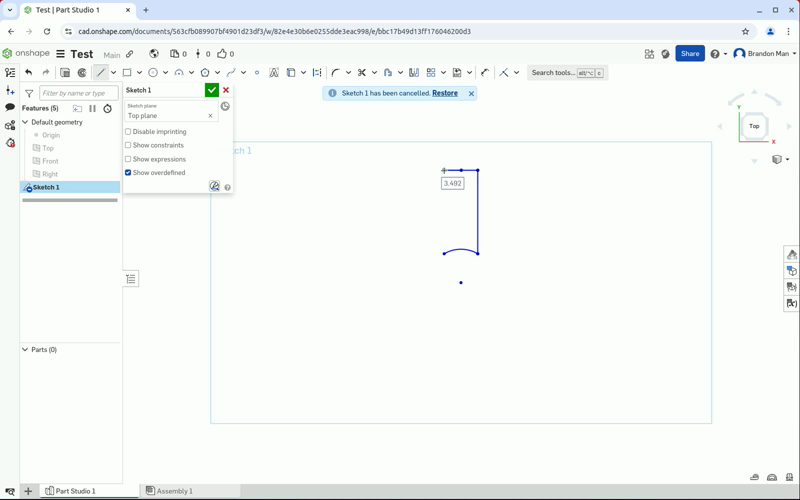
mouse_move(444, 253)
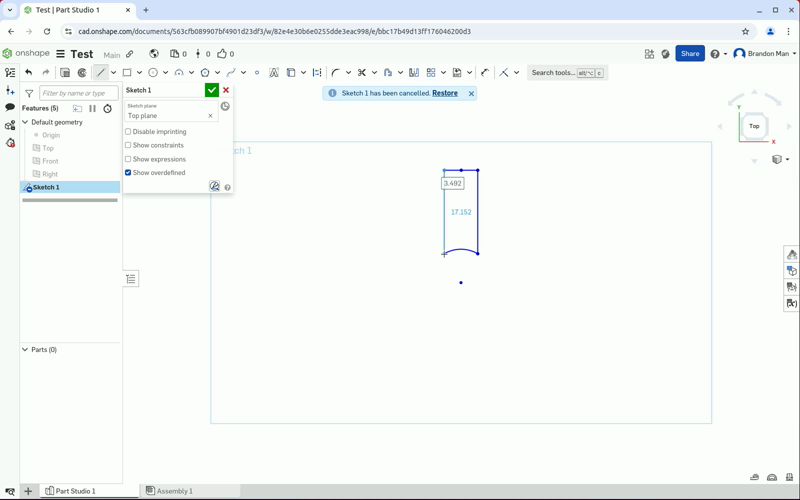
key_up(shift)
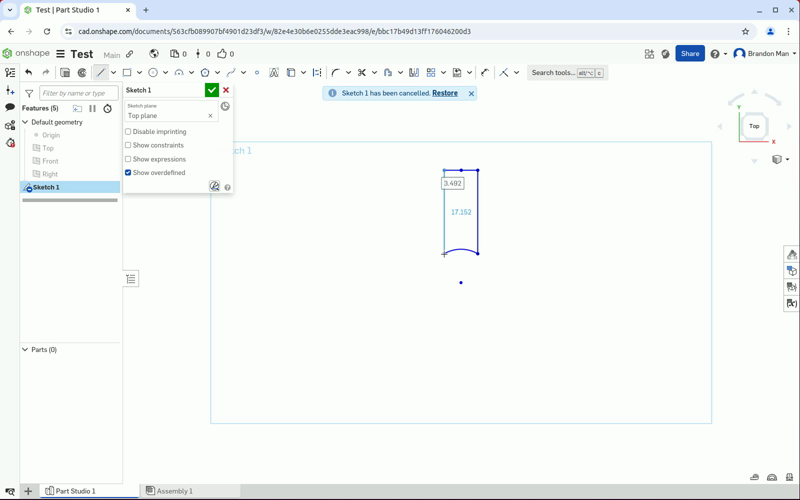
click(444, 253)
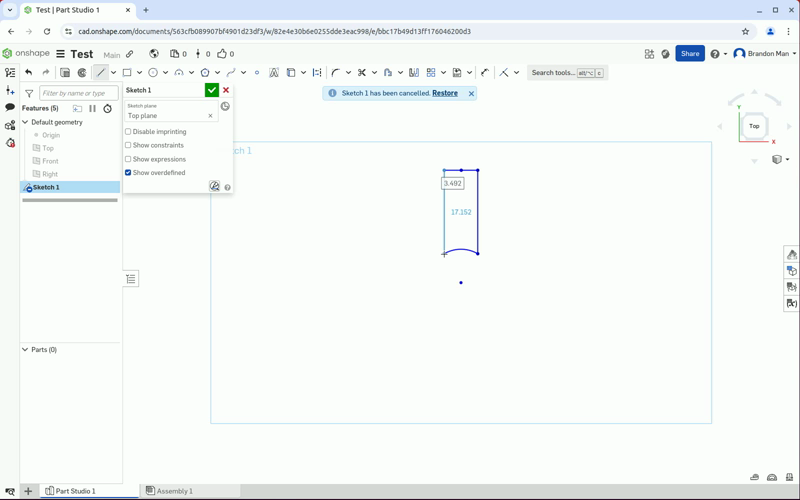
key(esc)
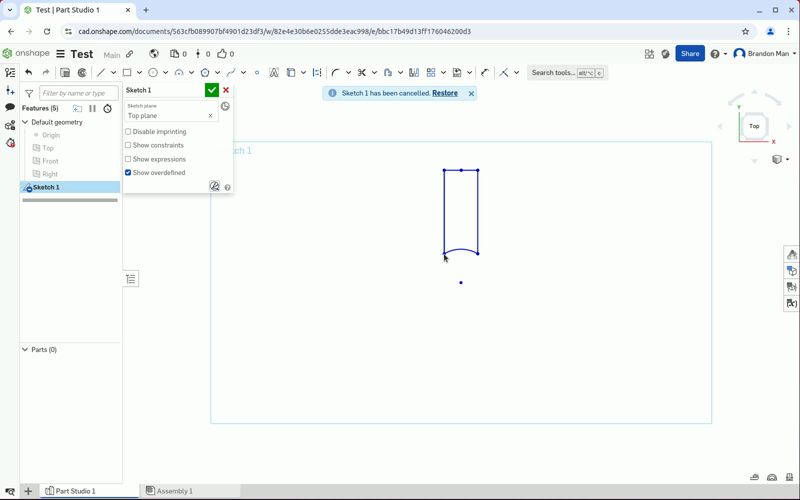
mouse_move(454, 239)
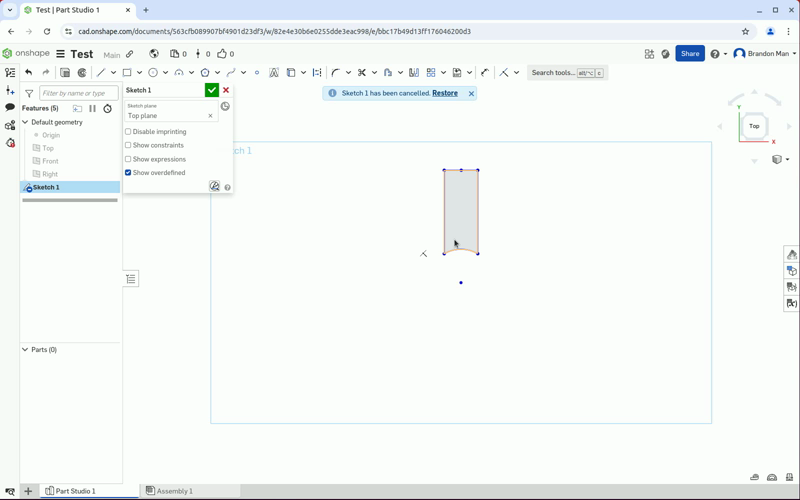
click(454, 239)
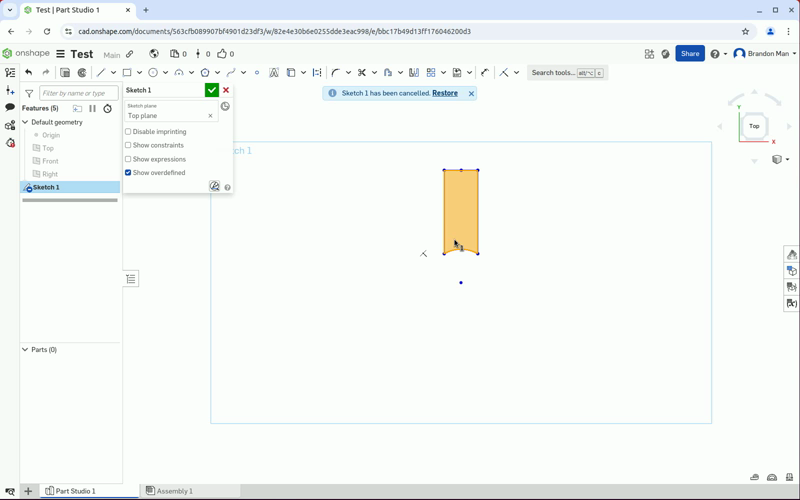
mouse_move(73, 352)
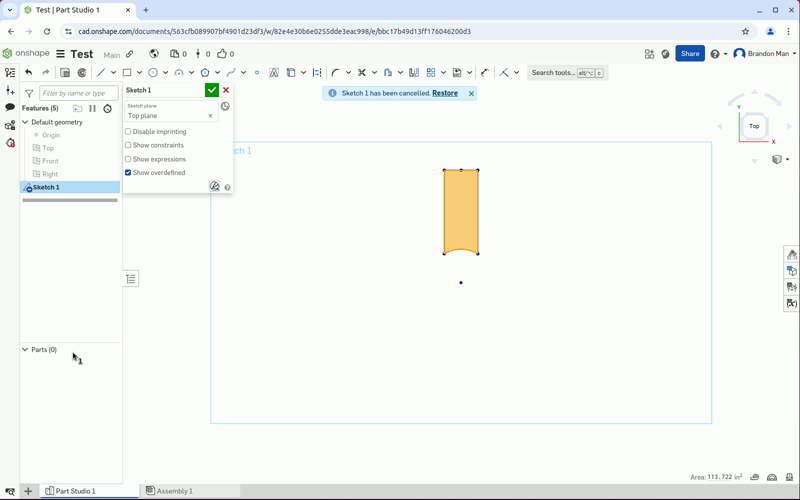
key(shift+y)
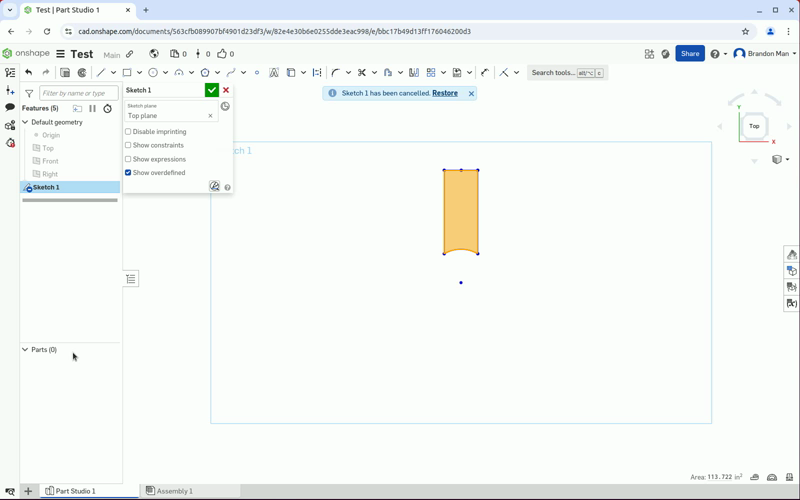
key(shift+e)
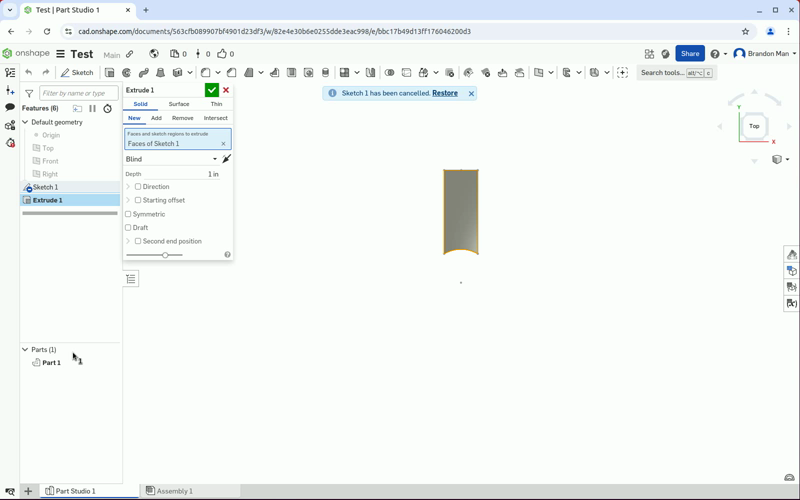
mouse_move(143, 106)
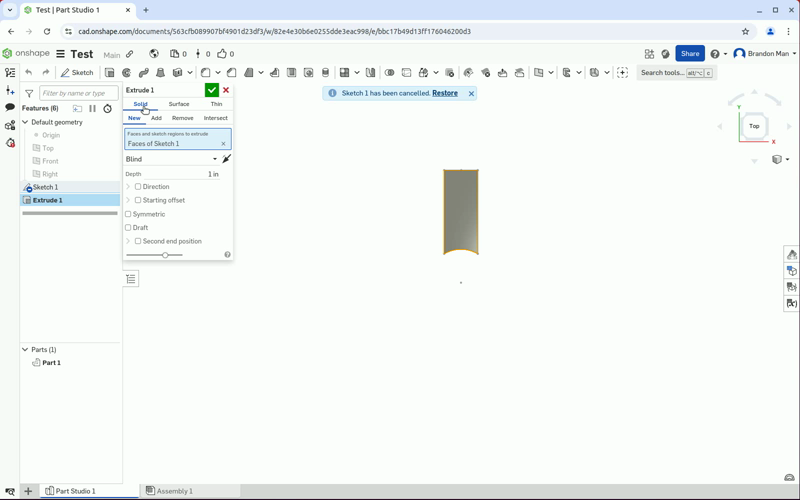
click(143, 106)
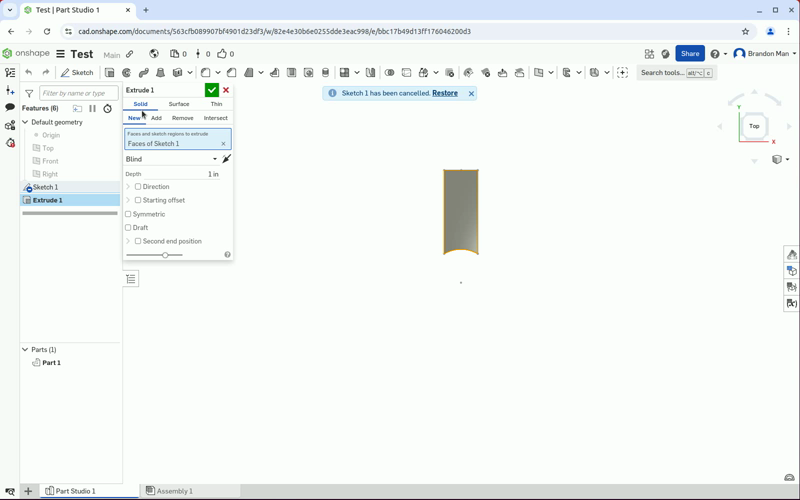
mouse_move(137, 120)
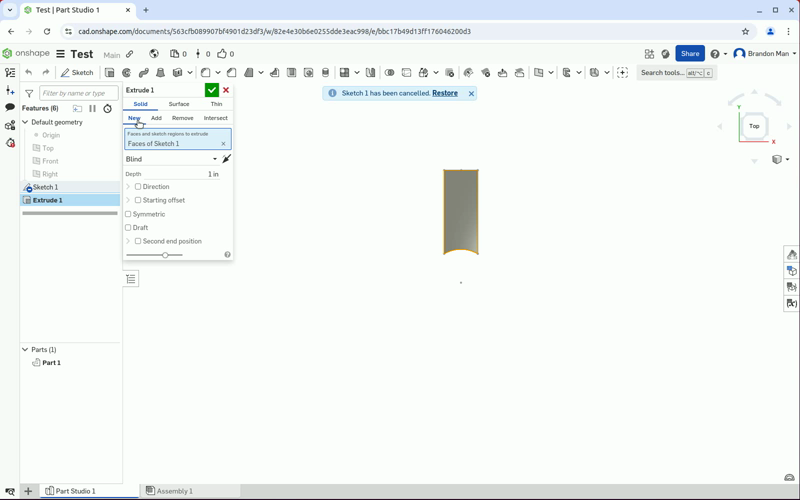
click(137, 120)
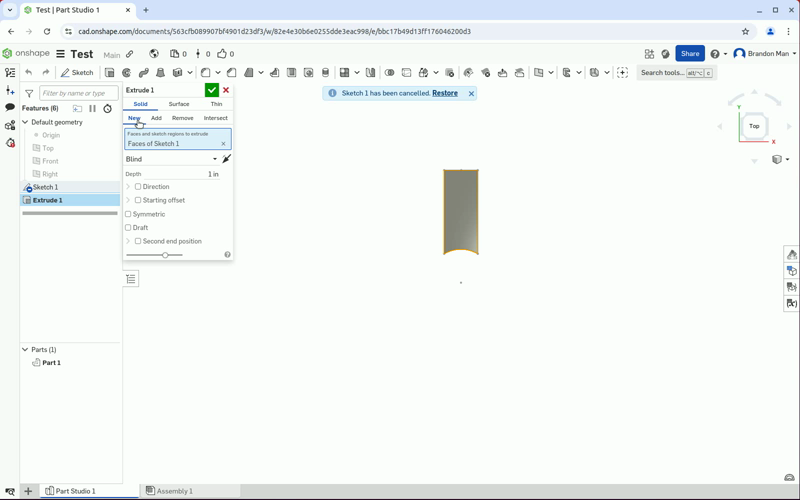
key(tab, 4)
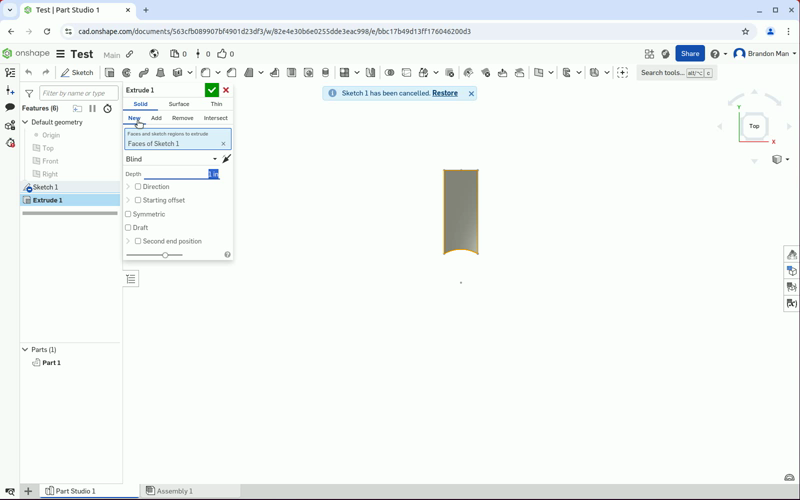
text(3.37)
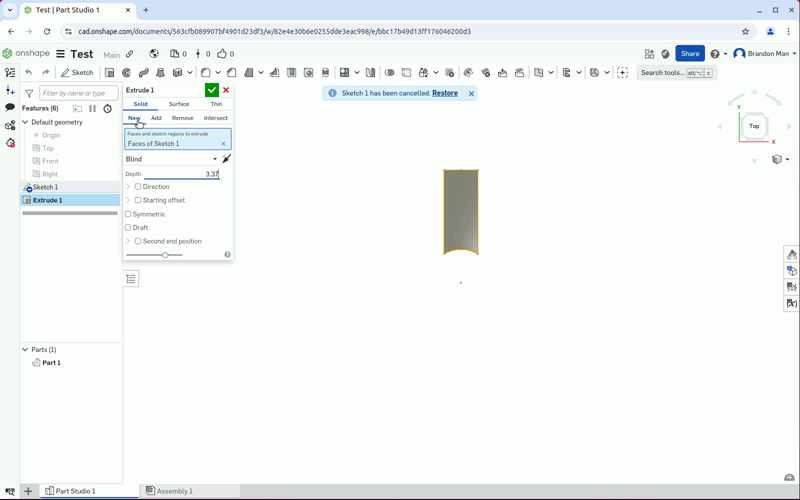
key(enter)
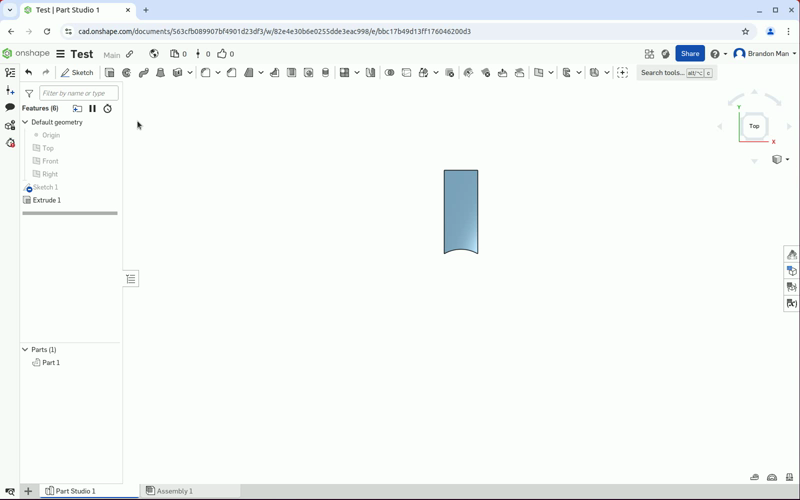
key(shift+h)
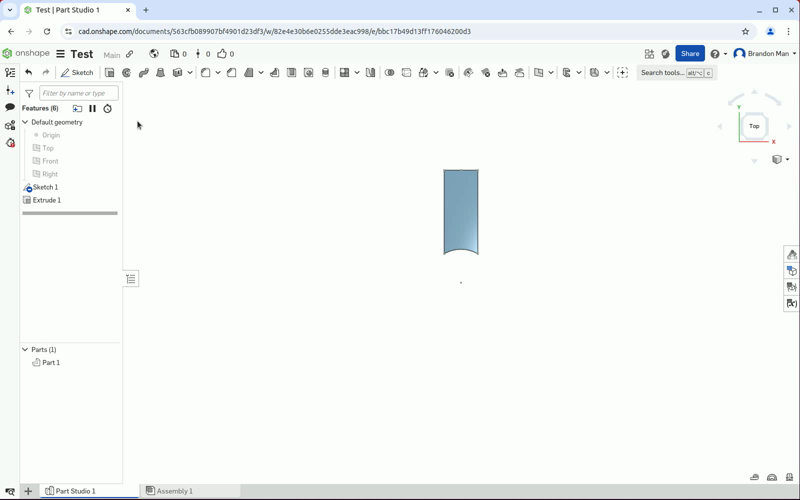
key(shift+h)
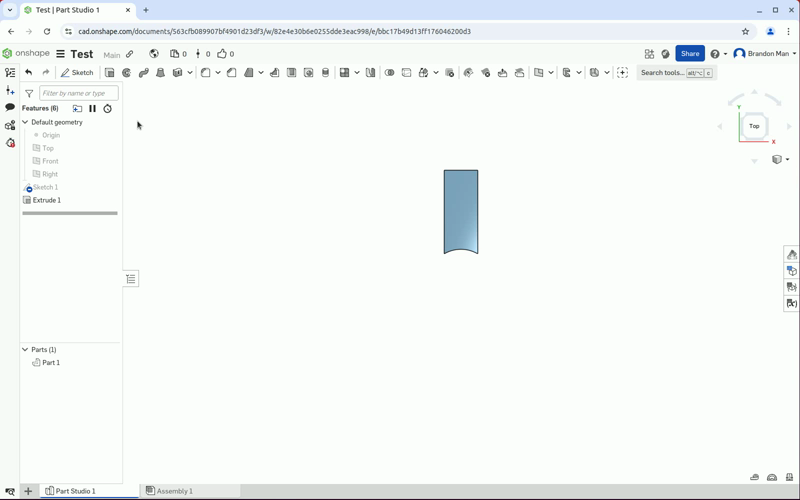
mouse_move(73, 189)
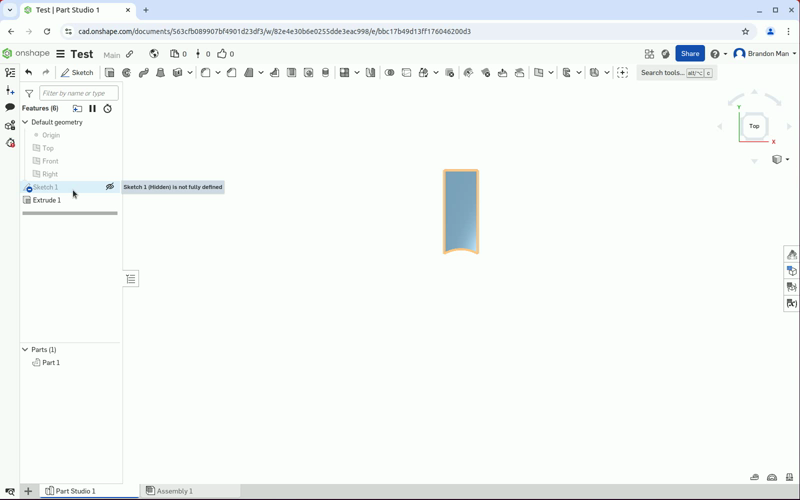
click(73, 189)
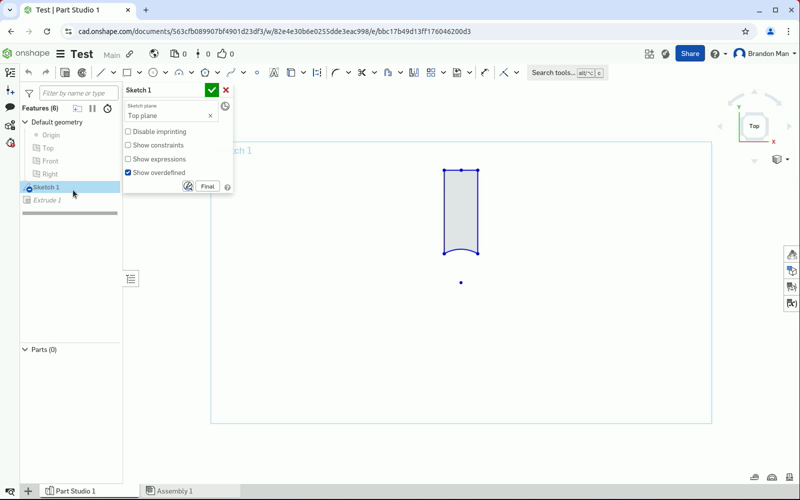
mouse_move(229, 92)
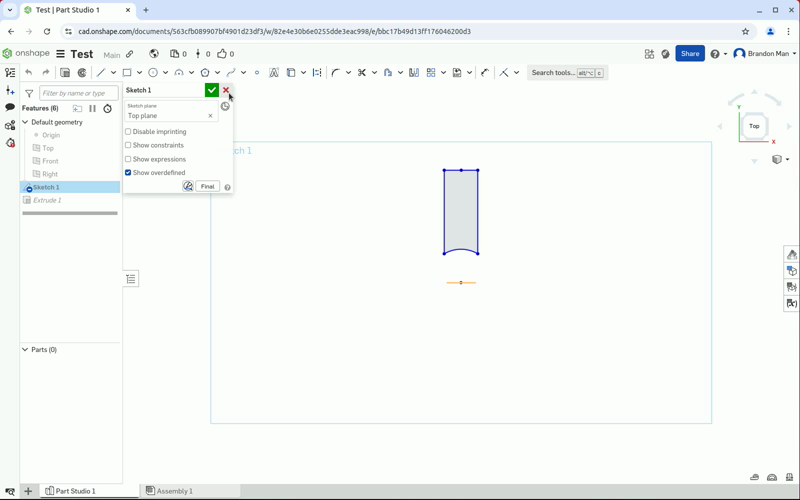
click(229, 92)
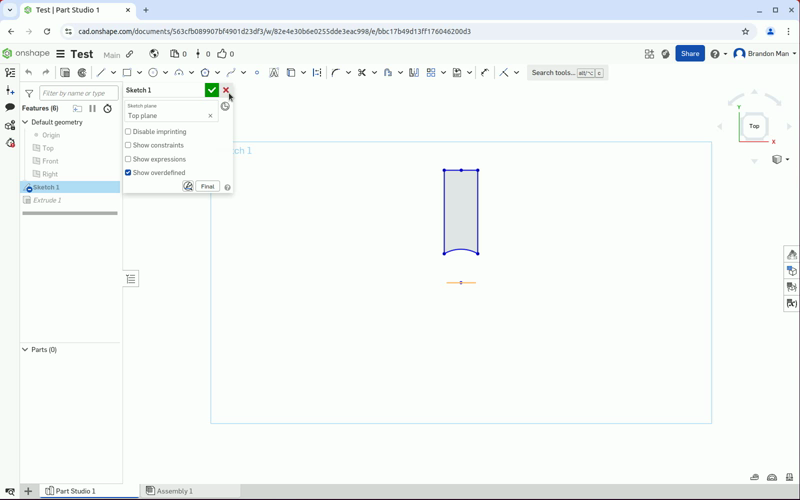
key(shift+s)
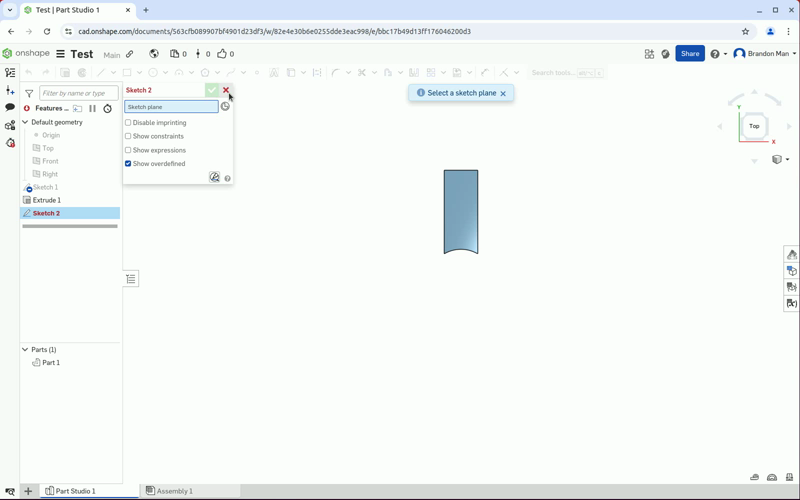
mouse_move(73, 150)
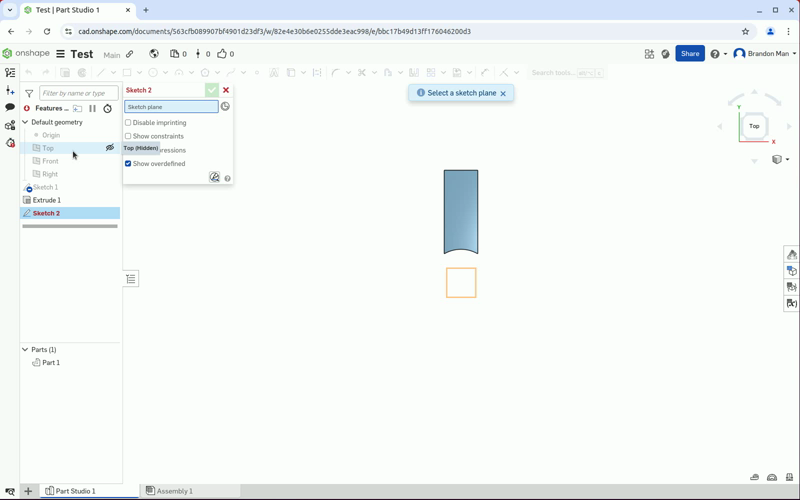
click(73, 150)
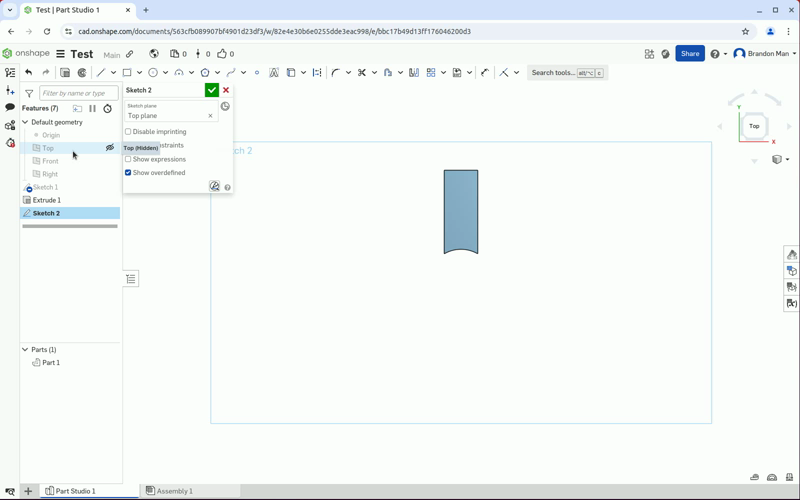
mouse_move(73, 352)
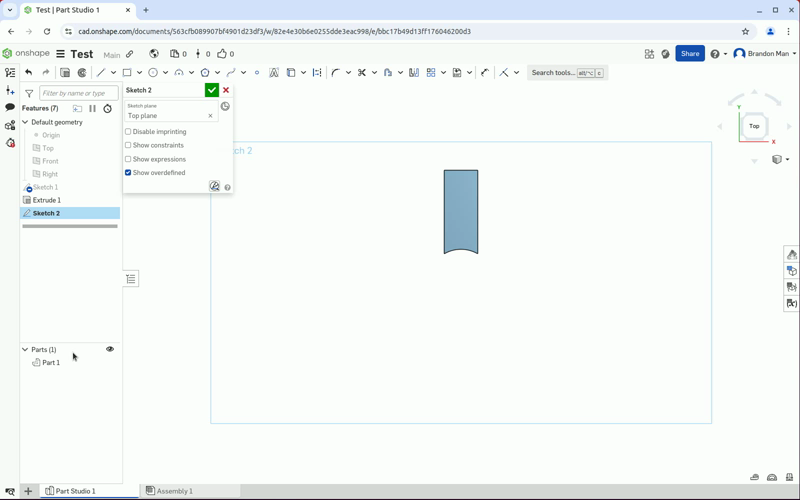
key(y)
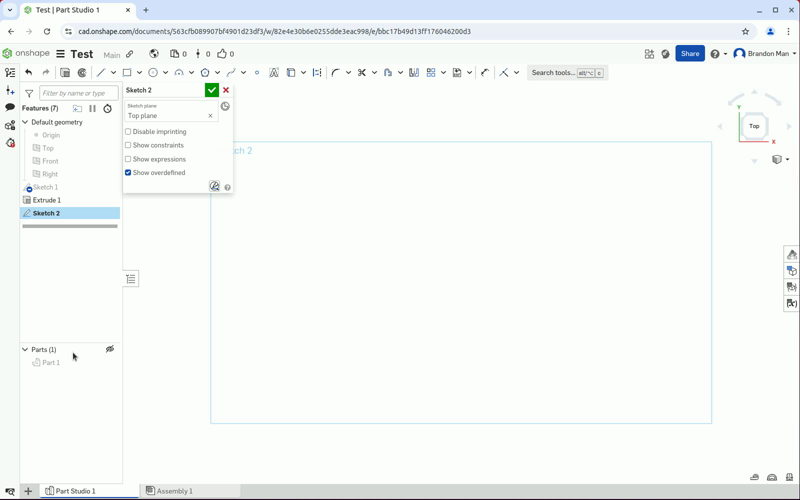
key(c)
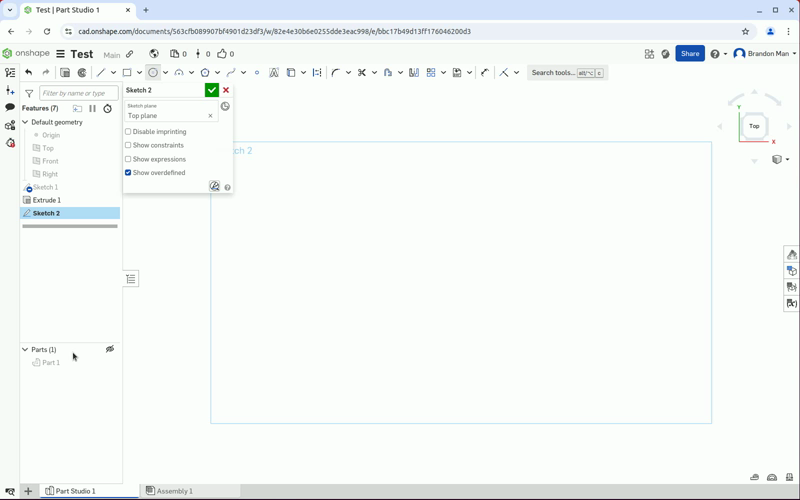
key_down(shift)
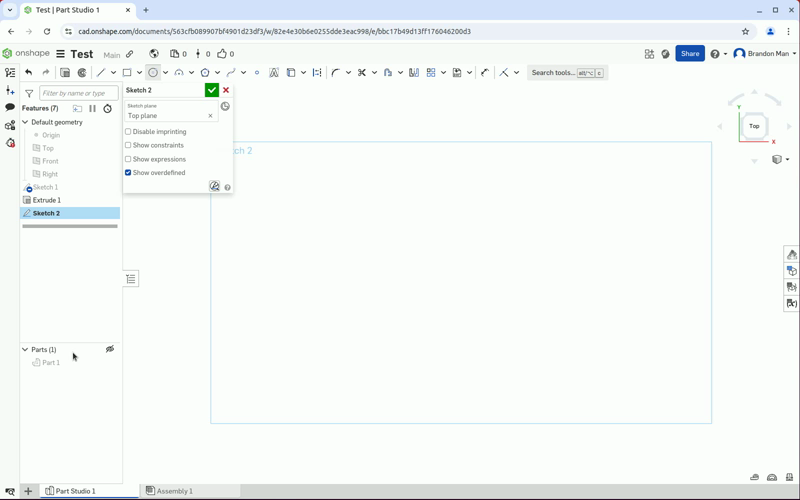
mouse_move(461, 282)
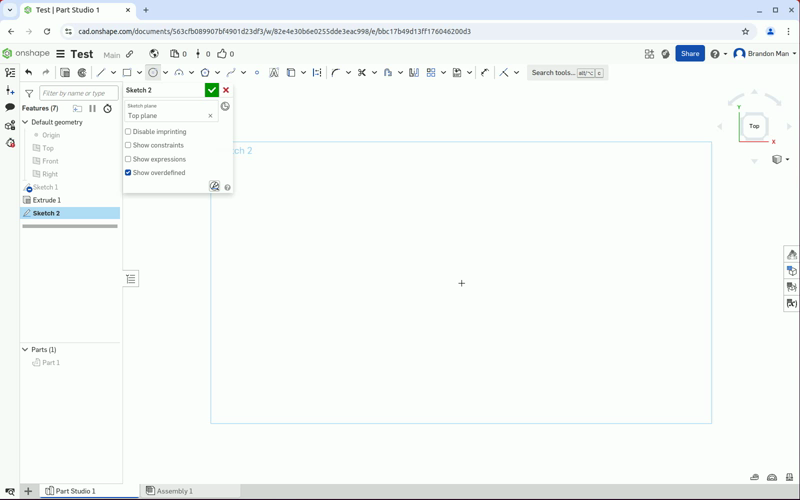
click(461, 282)
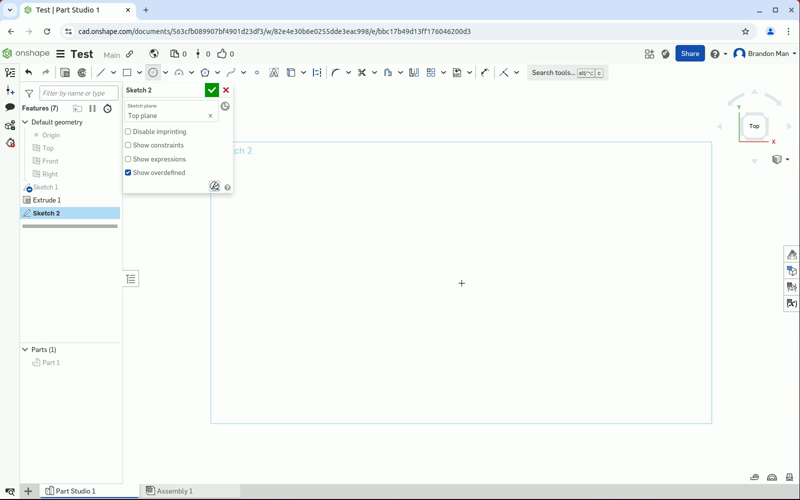
key_up(shift)
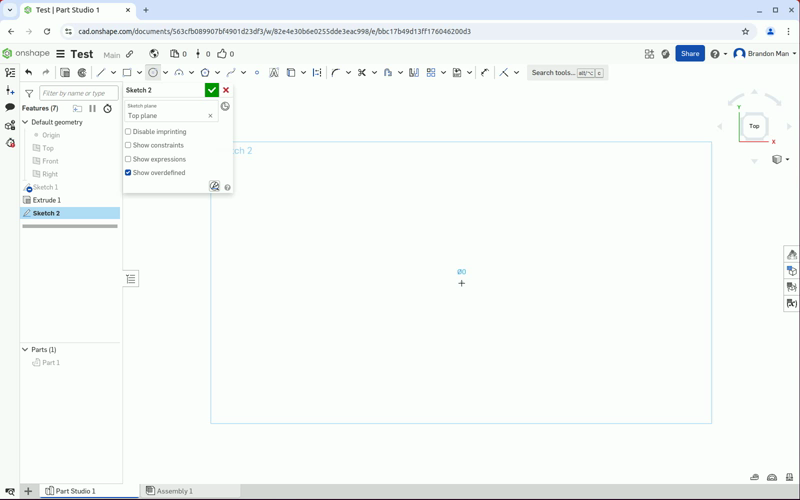
mouse_move(495, 282)
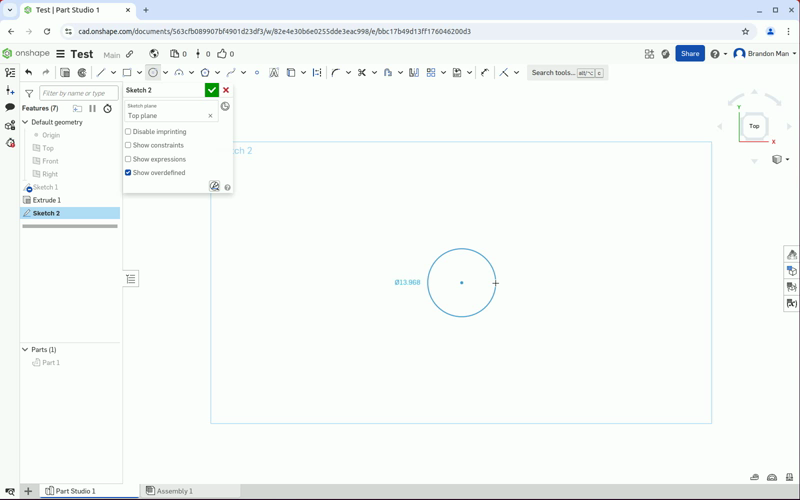
click(495, 282)
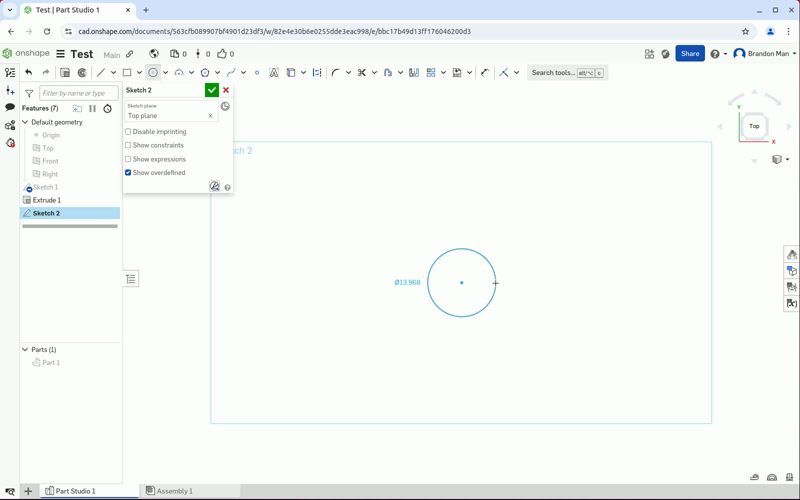
key(esc)
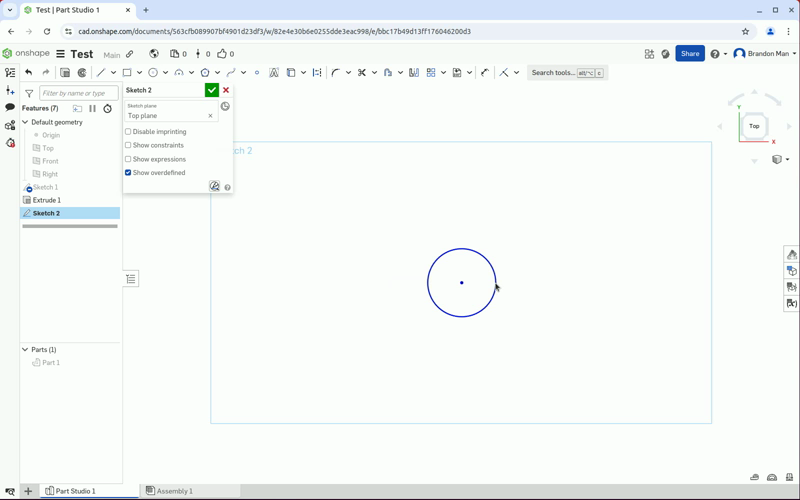
key(c)
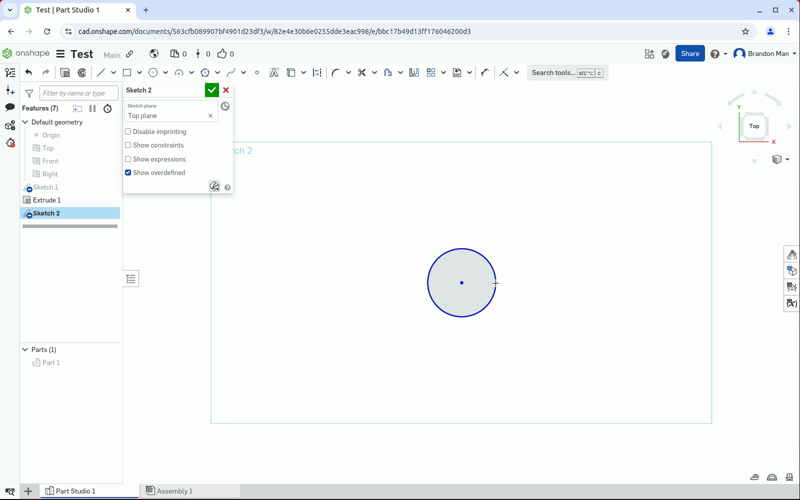
key_down(shift)
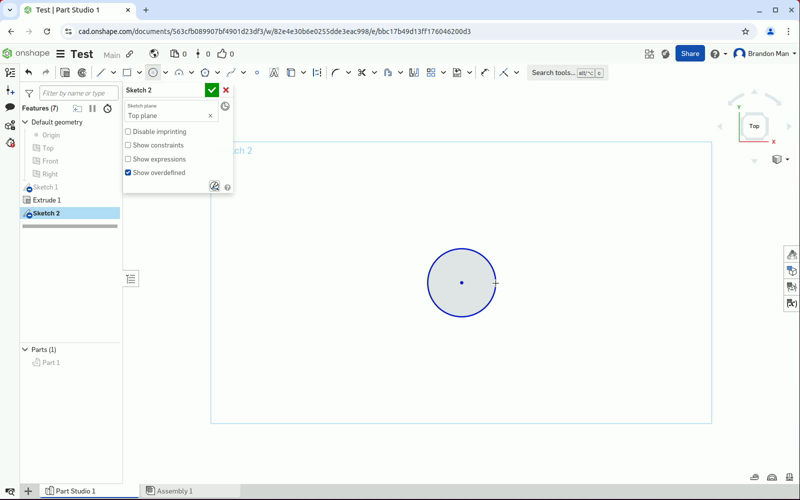
mouse_move(461, 282)
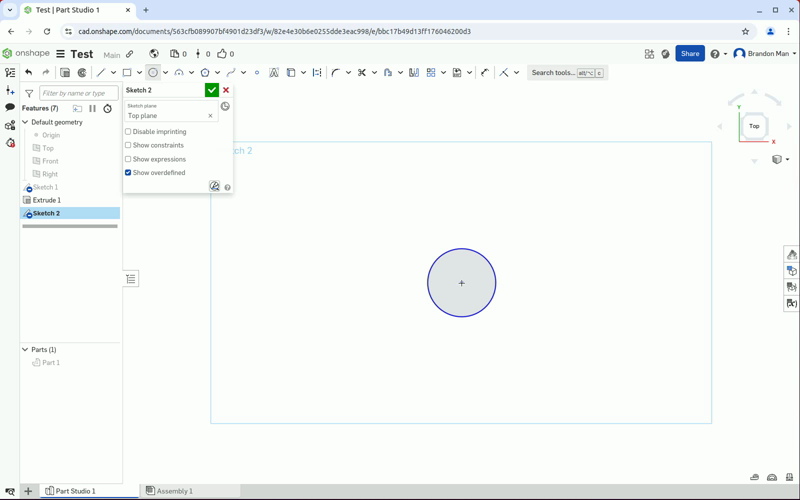
click(461, 282)
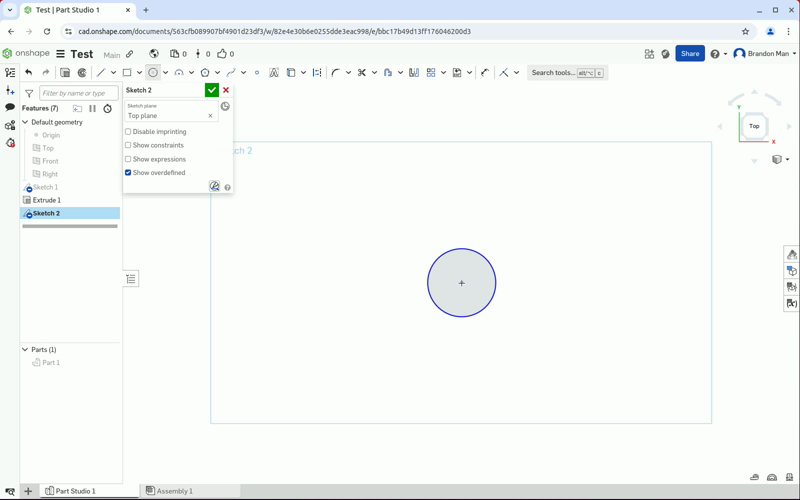
key_up(shift)
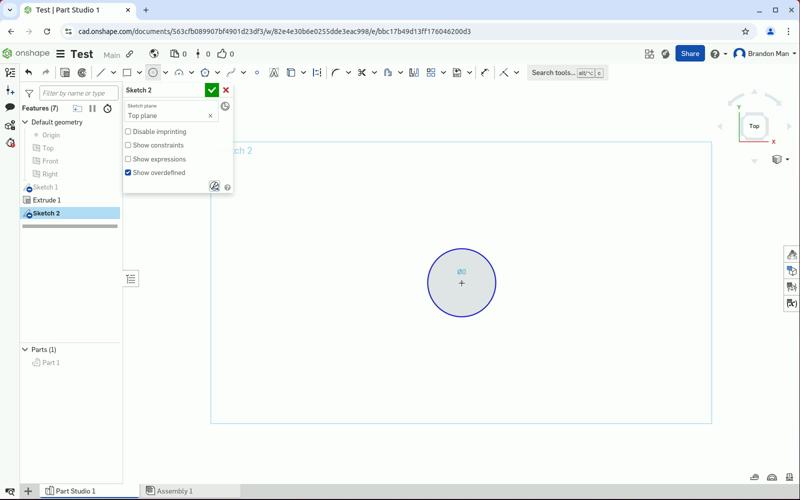
mouse_move(481, 282)
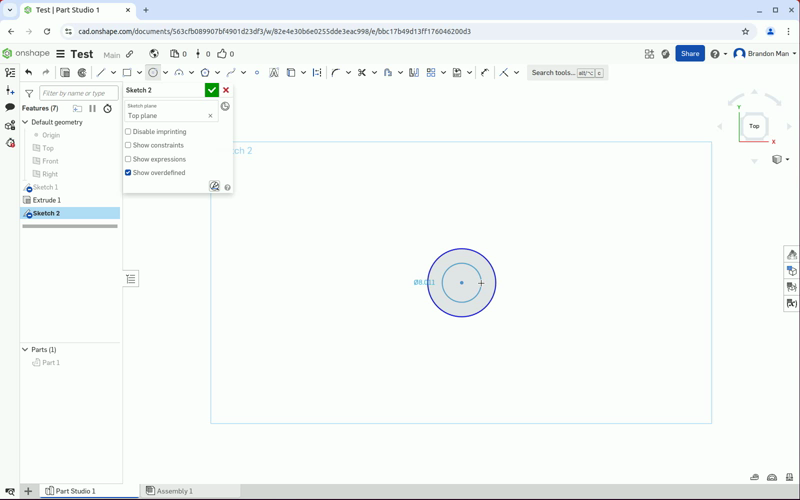
click(481, 282)
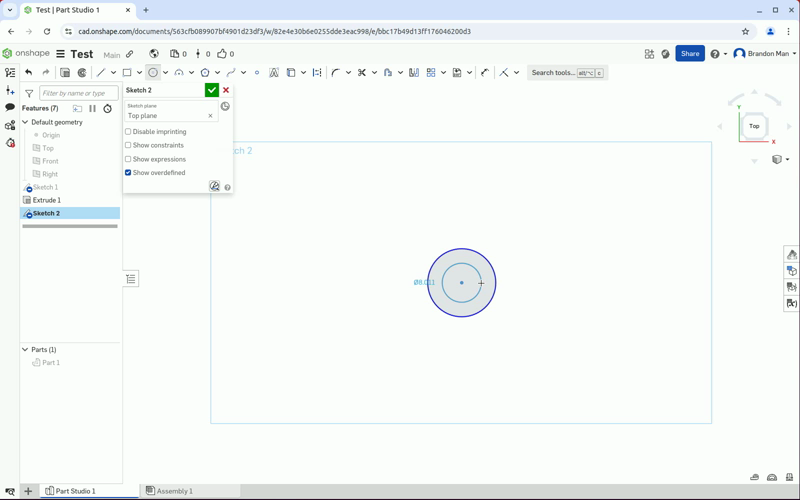
key(esc)
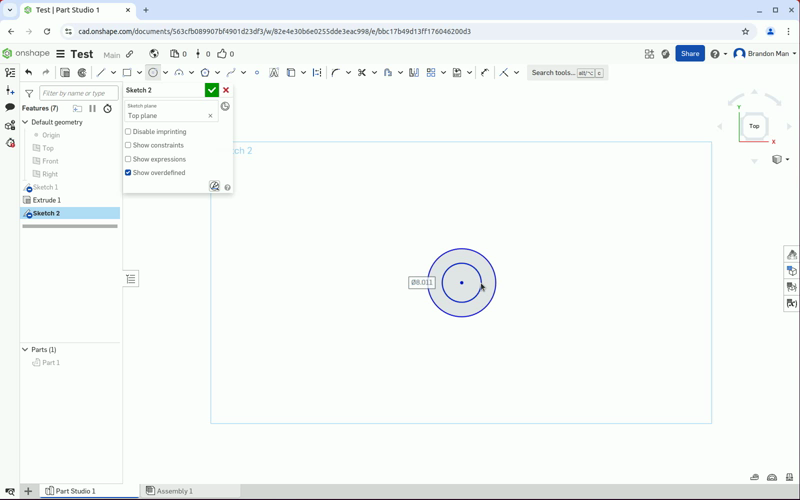
mouse_move(474, 260)
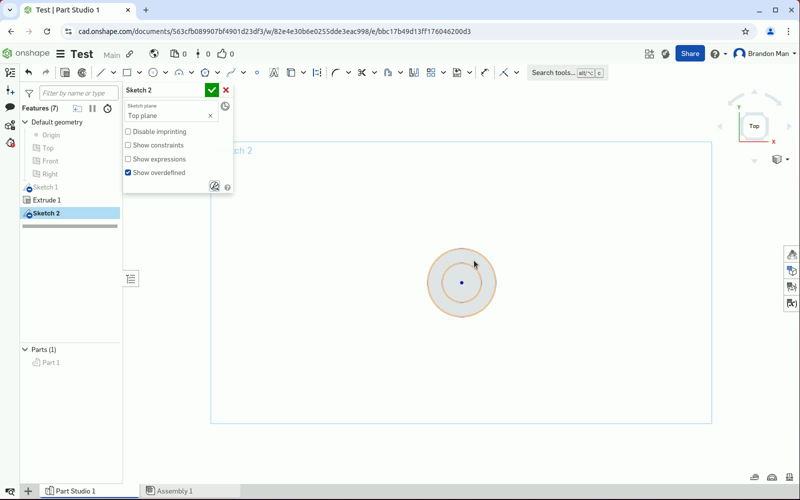
click(474, 260)
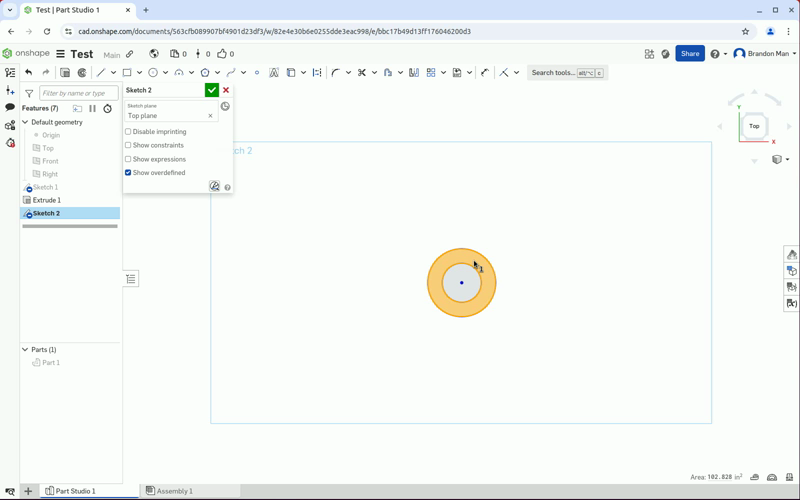
mouse_move(73, 352)
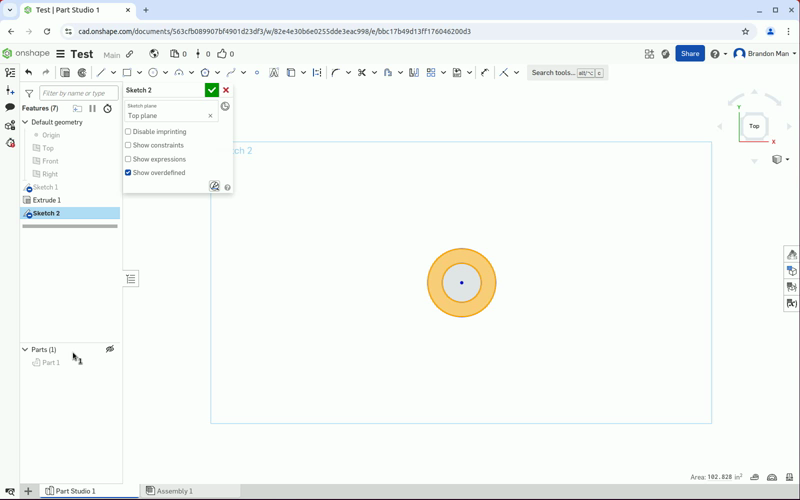
key(shift+y)
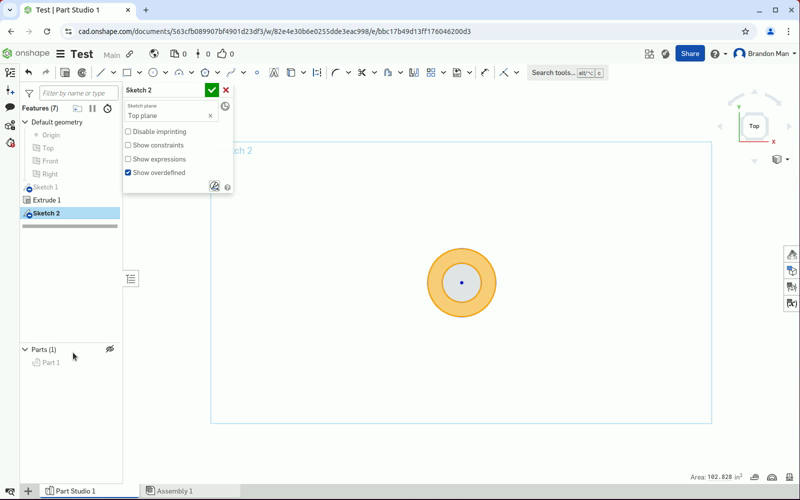
key(shift+e)
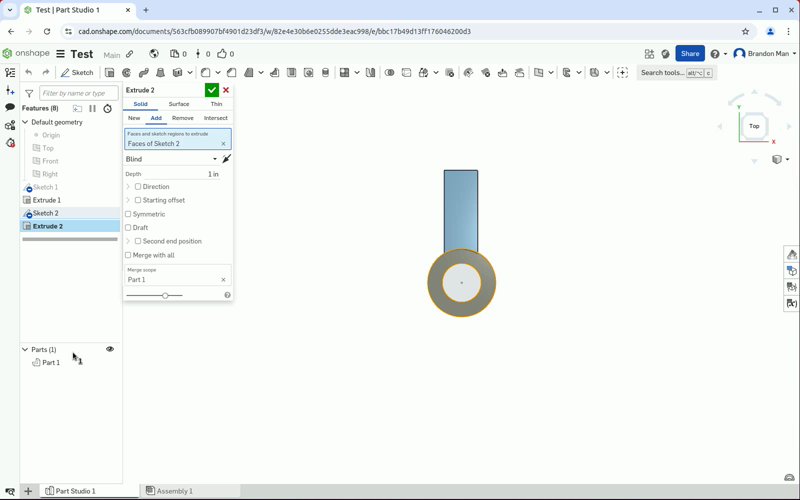
mouse_move(143, 106)
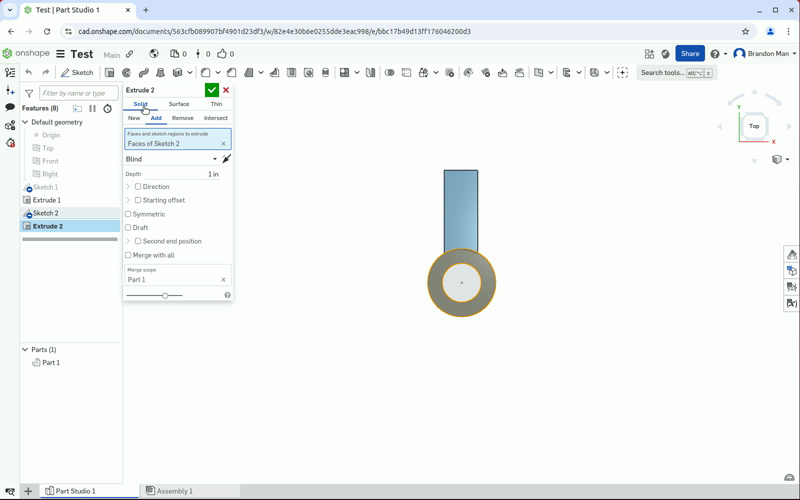
click(143, 106)
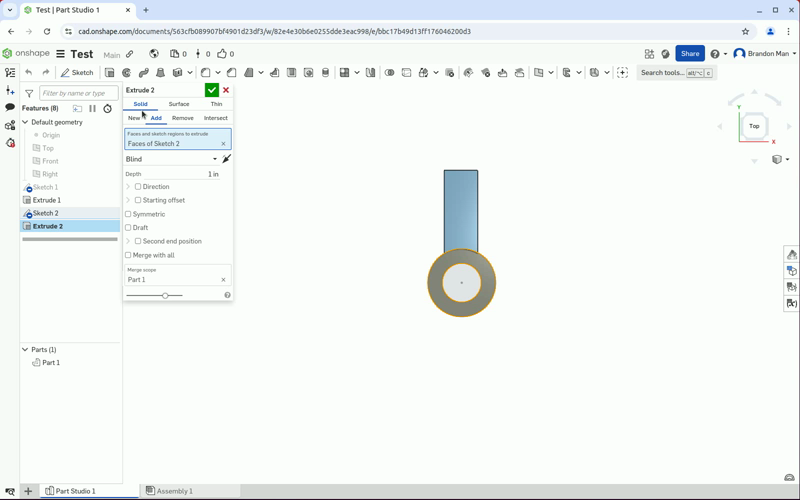
mouse_move(137, 120)
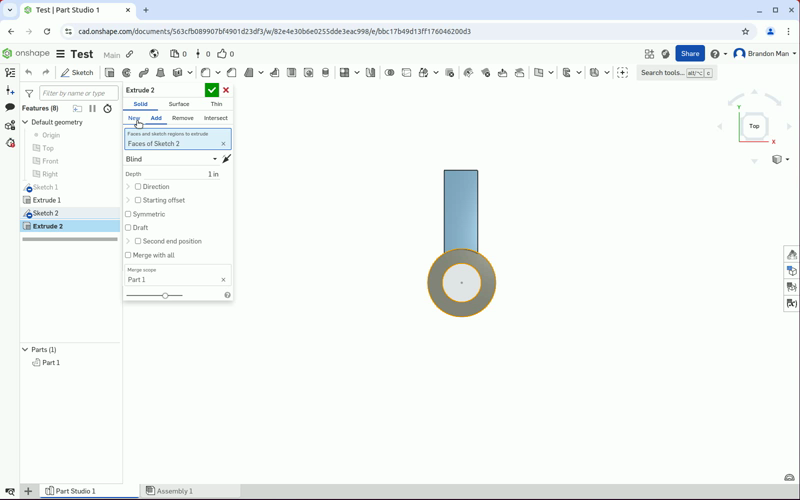
click(137, 120)
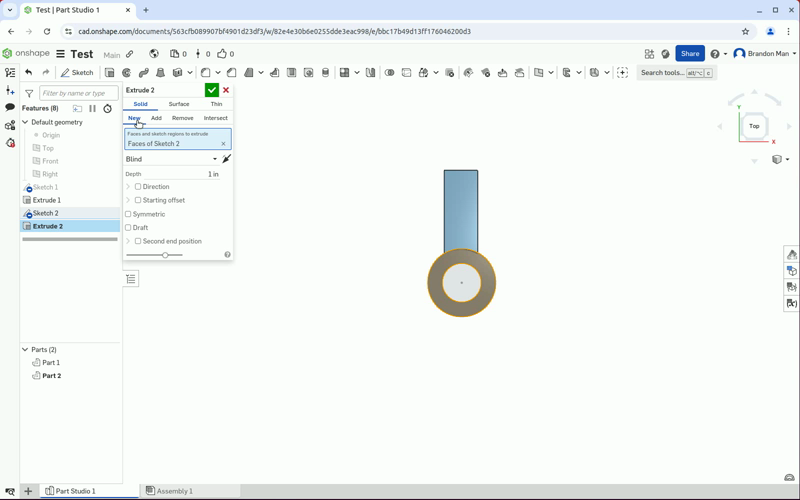
key(tab, 4)
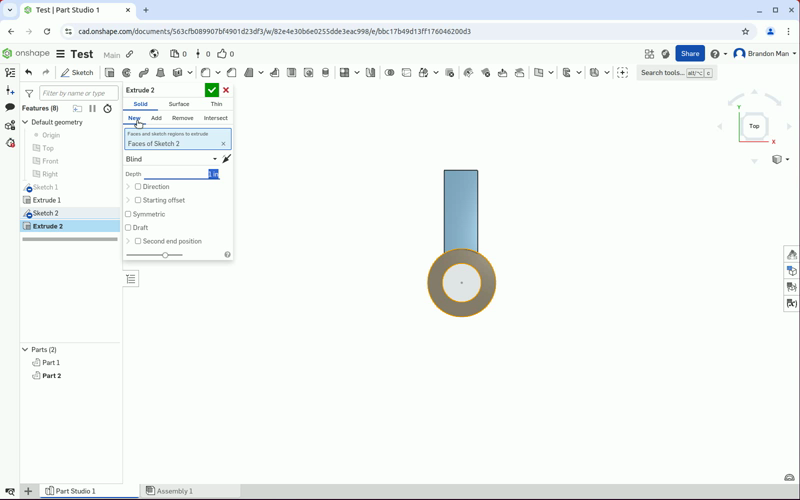
text(3.37)
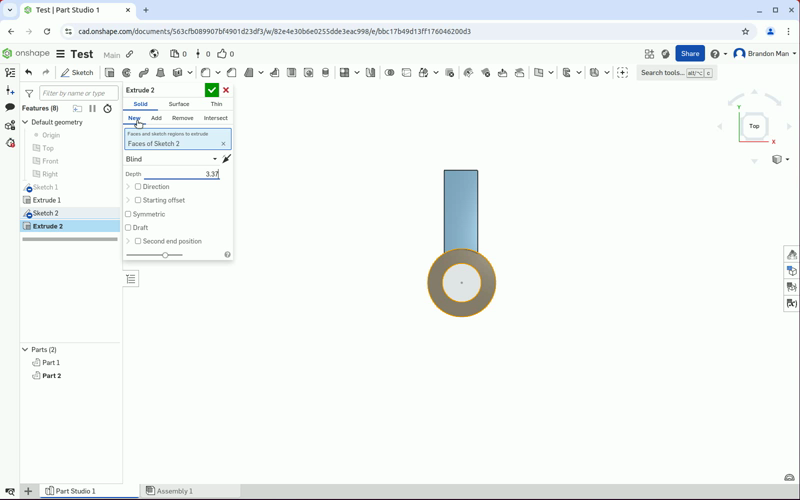
key(enter)
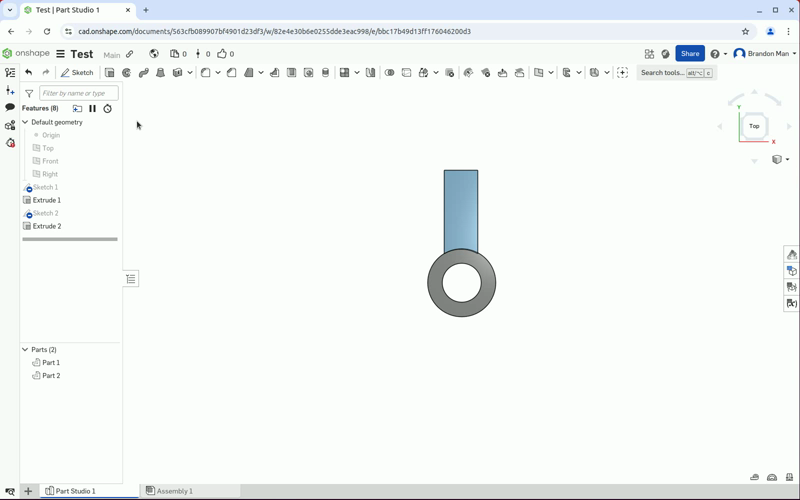
key(shift+h)
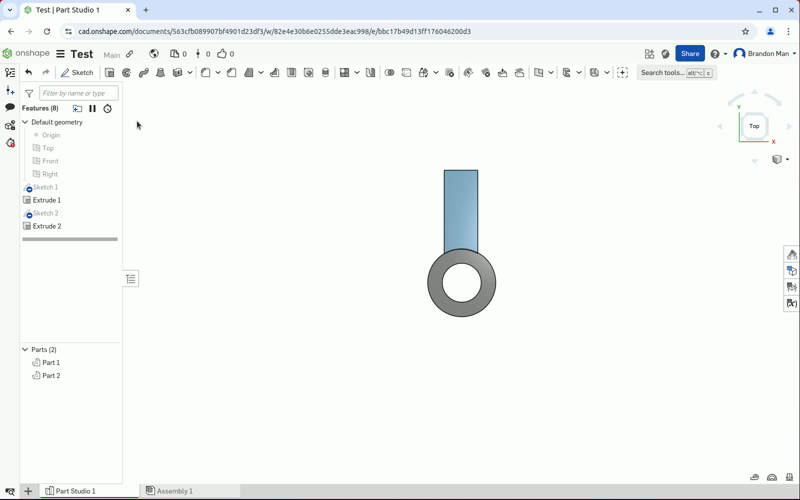
key(shift+h)
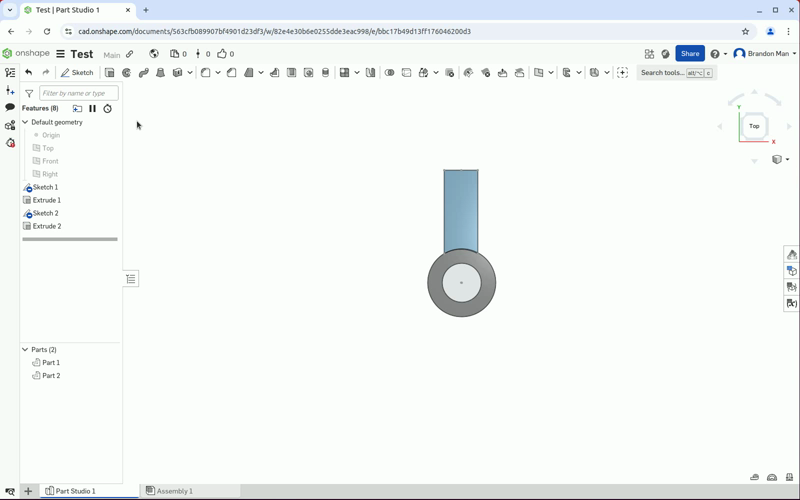
key(shift+7)
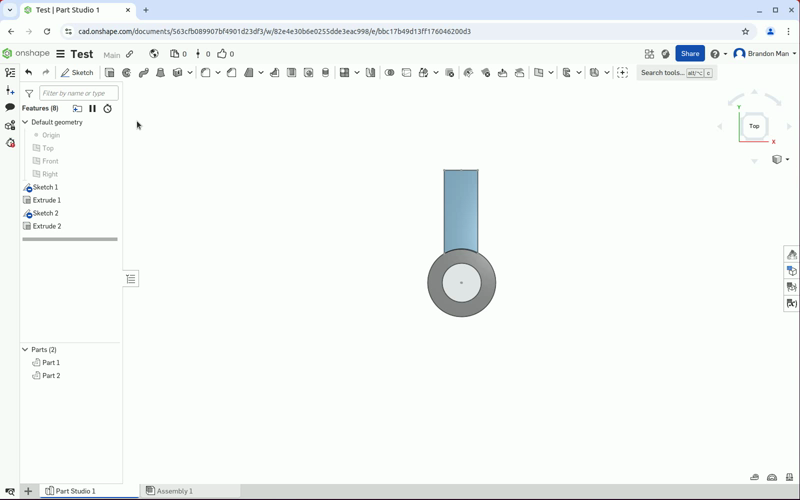
key(up, 3)
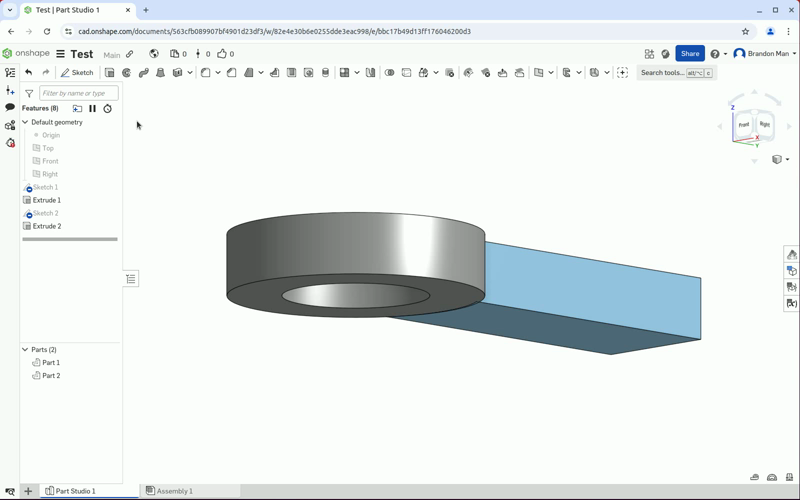
key(left, 3)
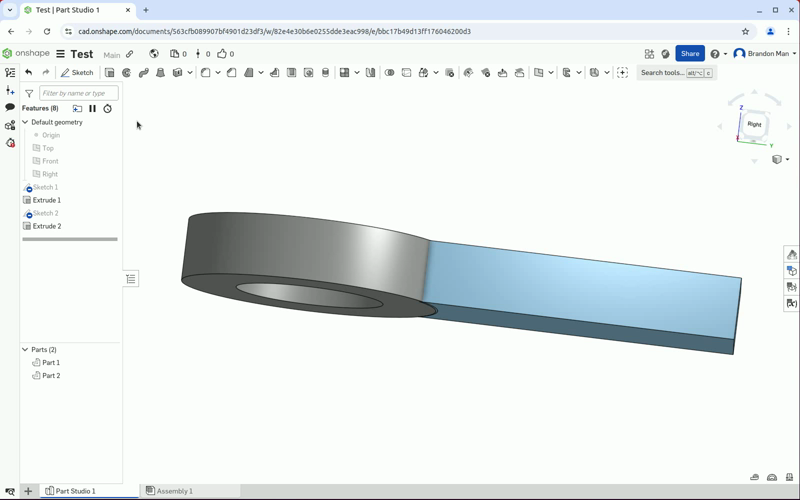
key(right, 3)
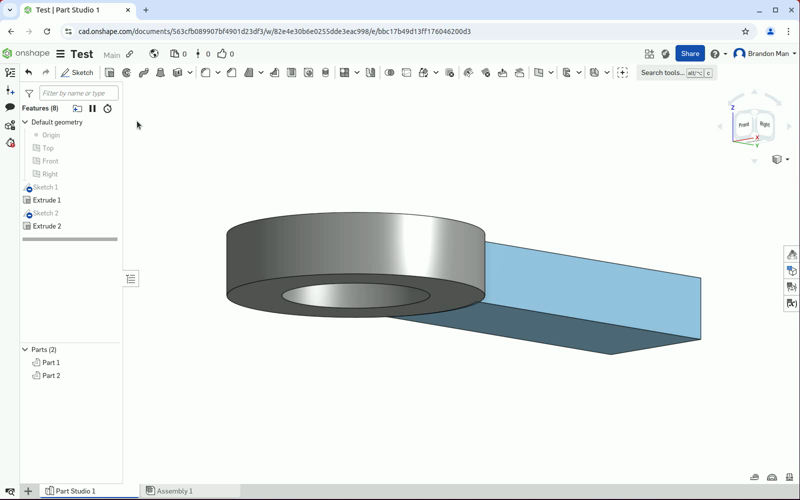
key(down, 3)
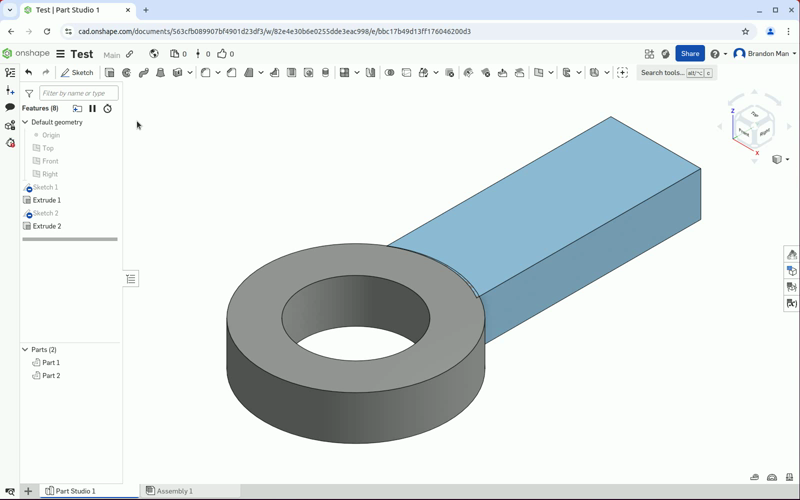
mouse_move(73, 189)
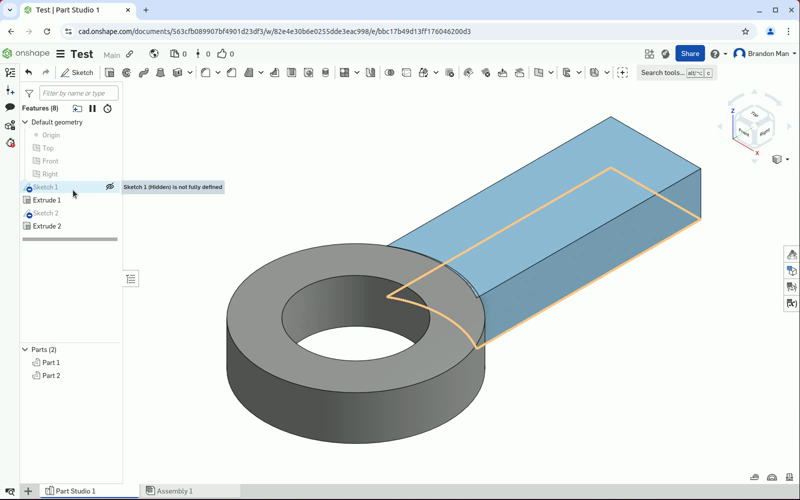
click(73, 189)